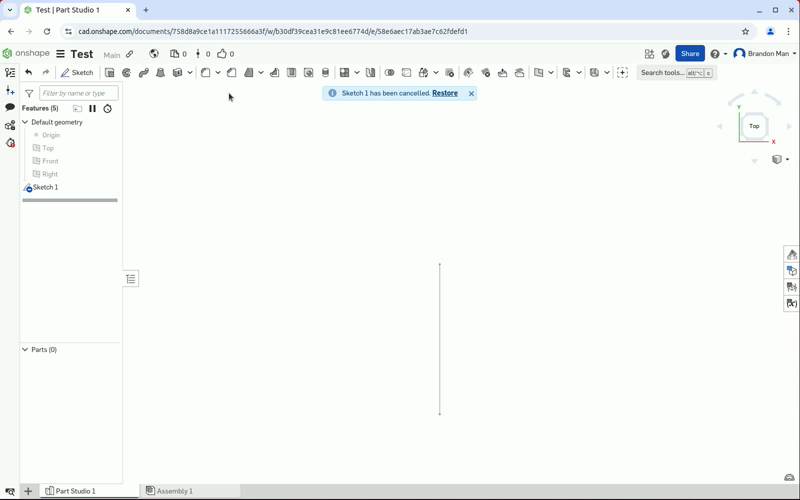
key(shift+h)
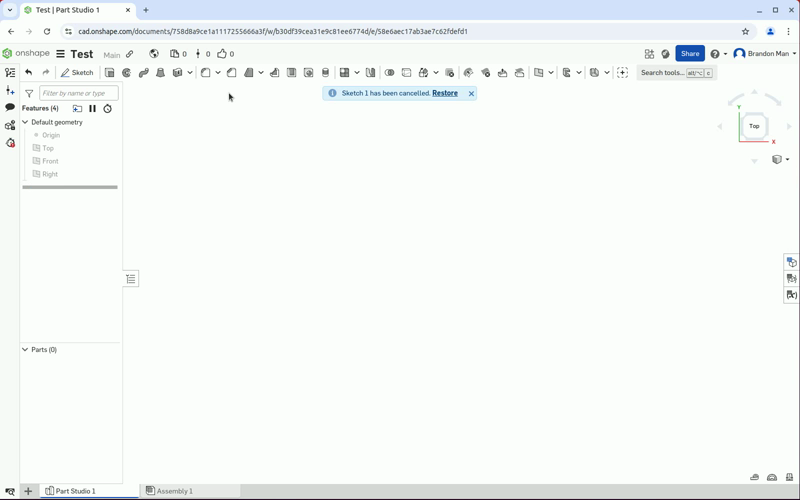
mouse_move(73, 352)
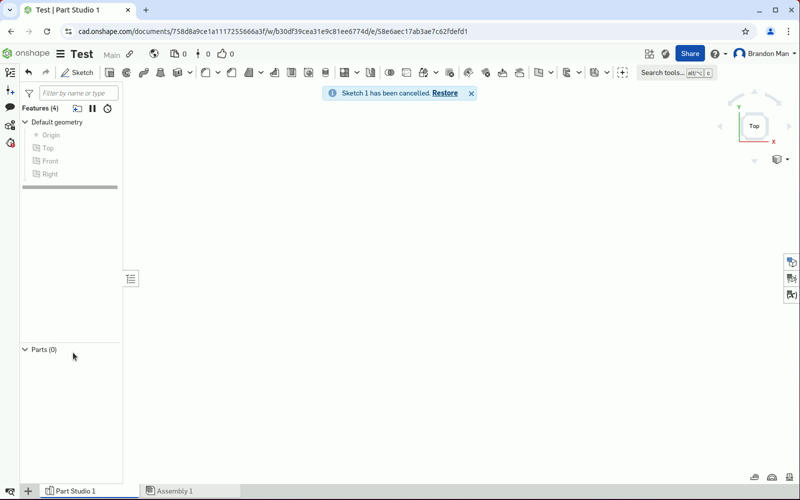
key(y)
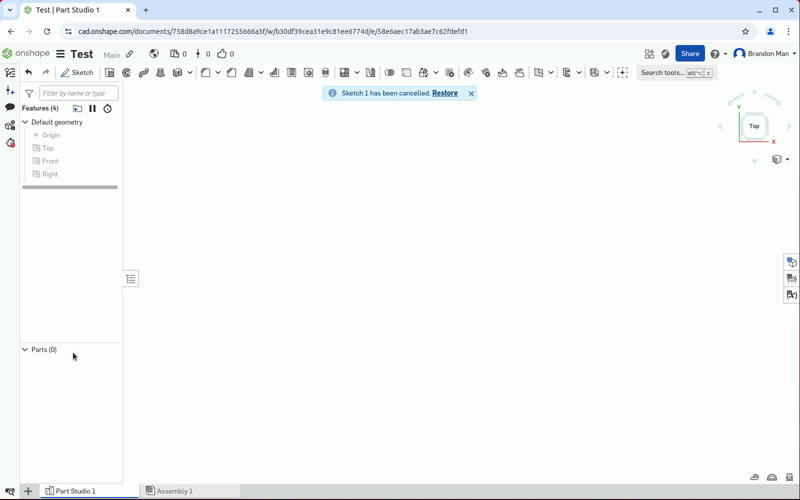
key(shift+p)
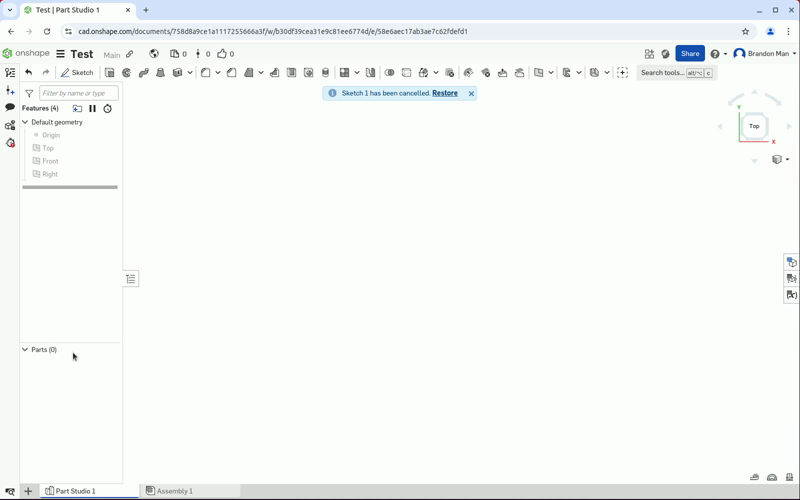
key(space)
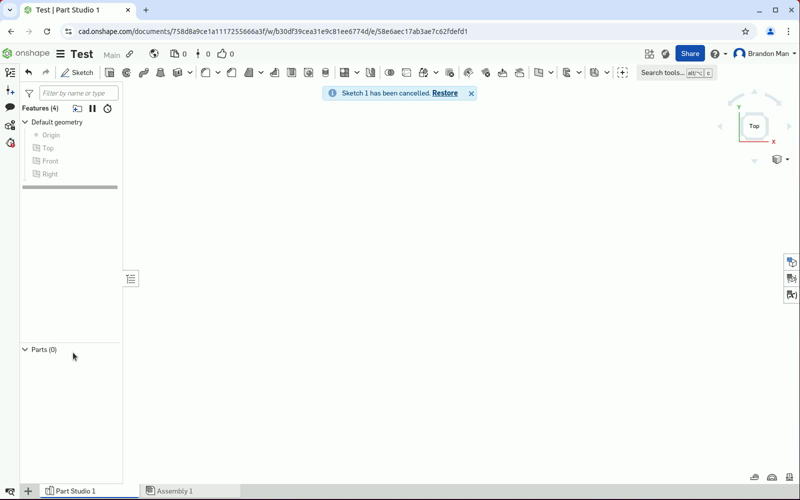
key_down(shift)
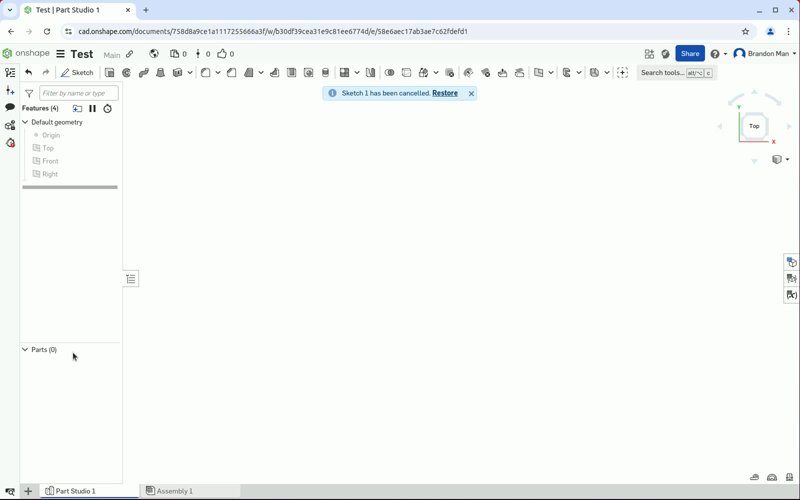
key(up)
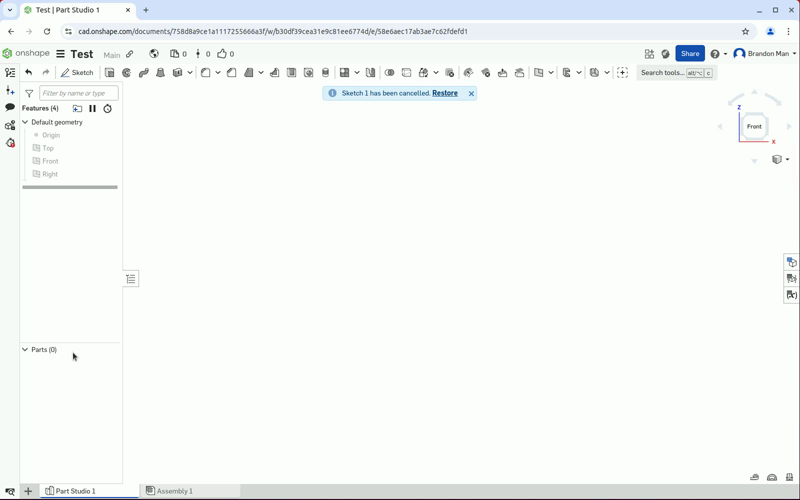
key_up(shift)
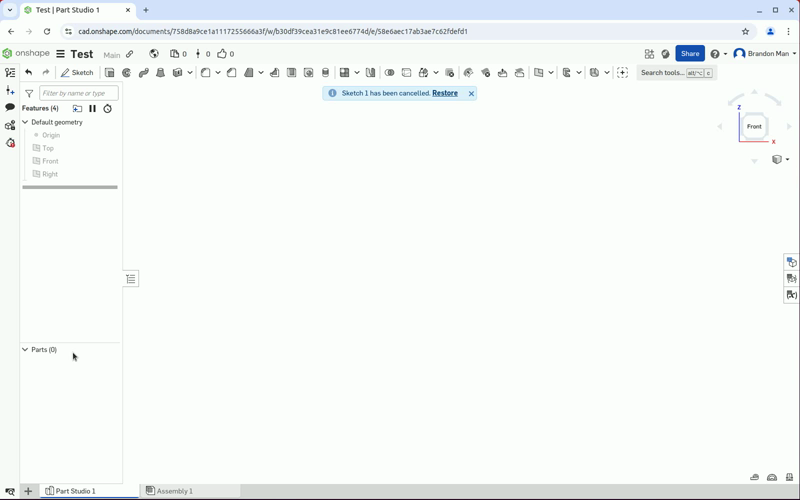
mouse_move(73, 352)
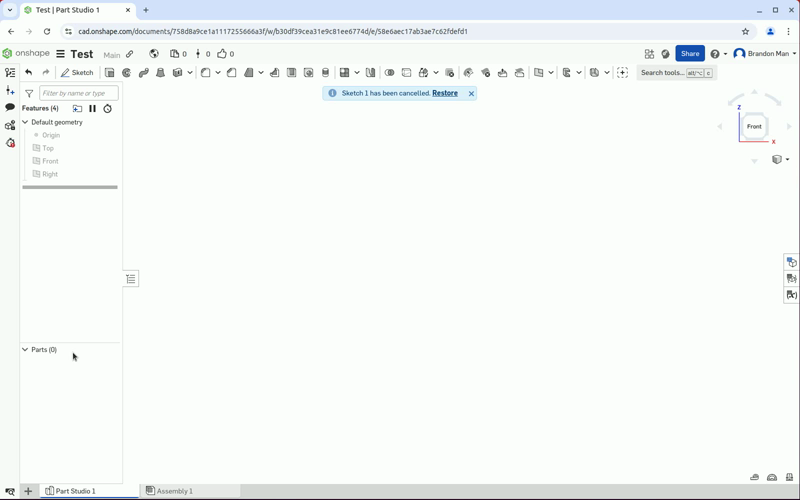
key(shift+y)
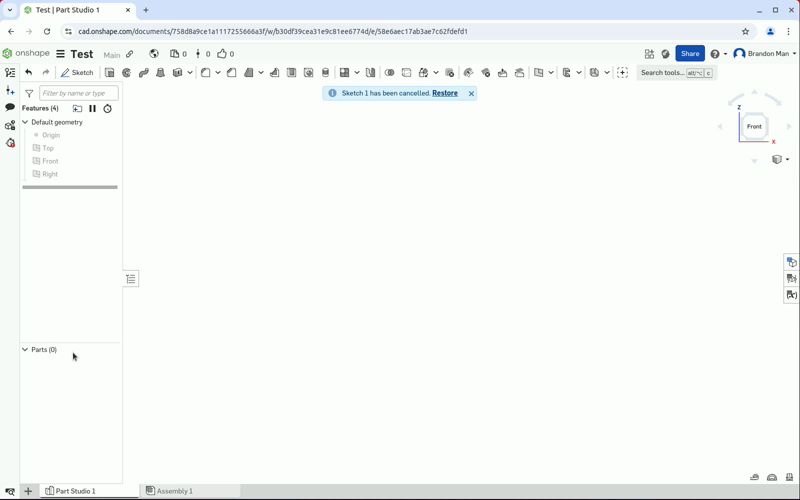
key(shift+s)
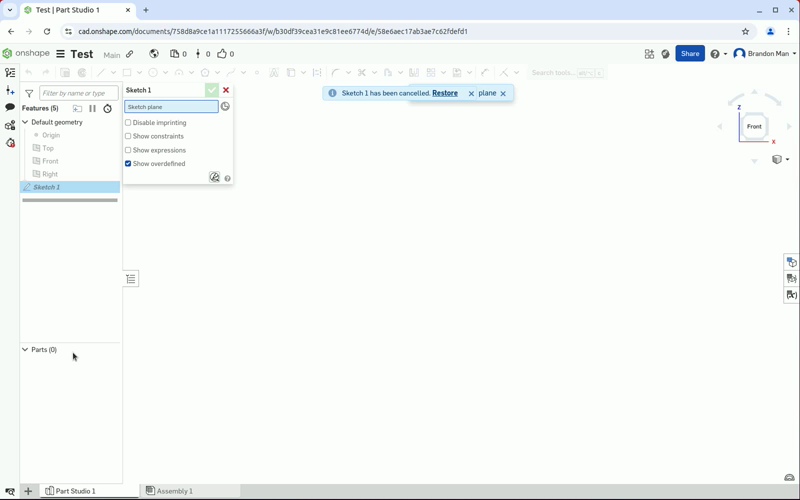
mouse_move(73, 163)
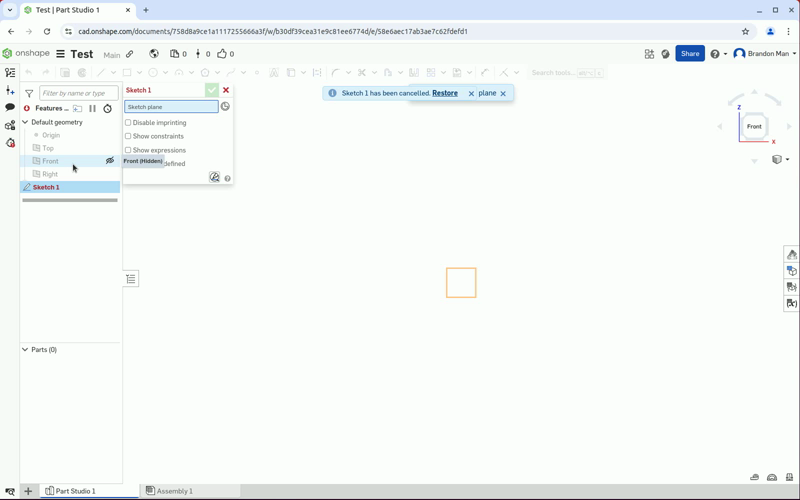
click(73, 163)
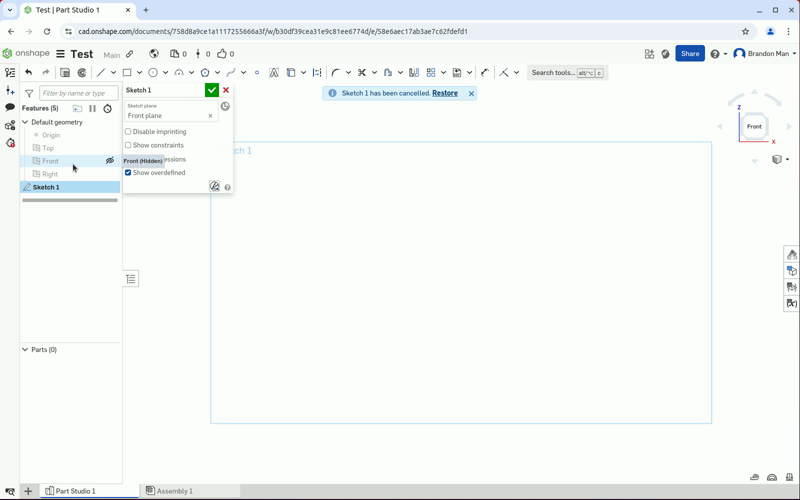
mouse_move(73, 352)
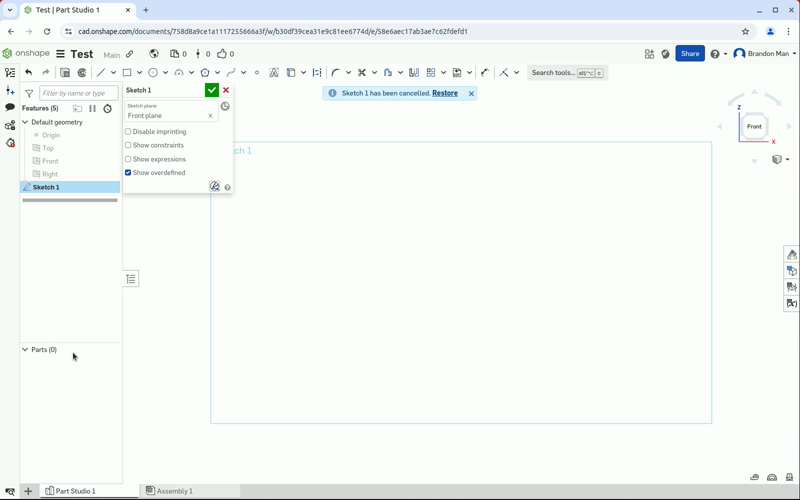
key(y)
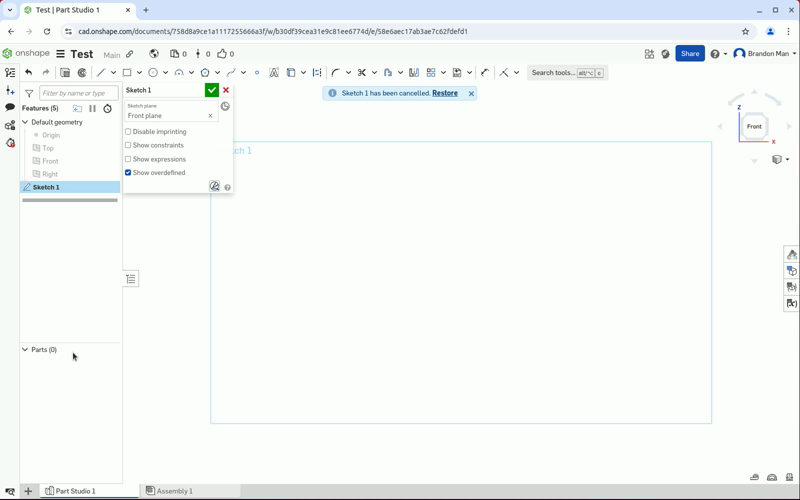
key(l)
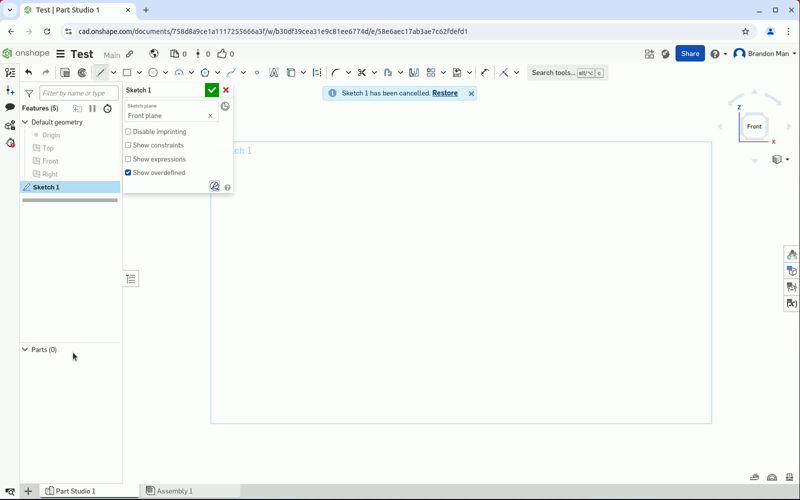
key_down(shift)
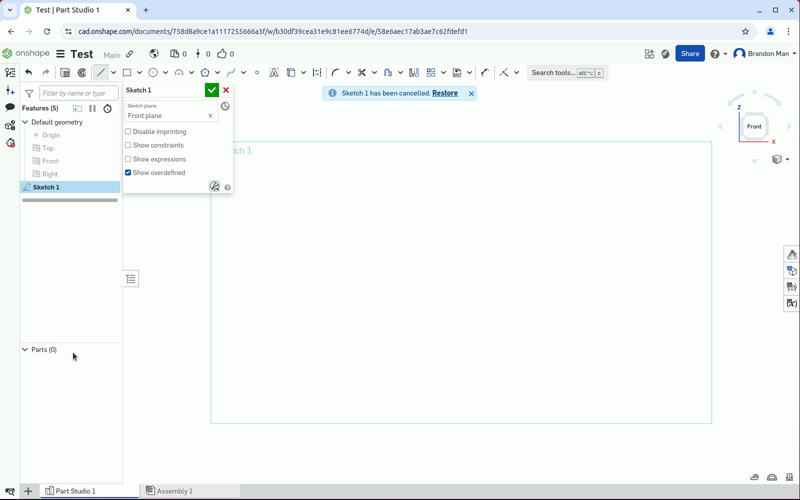
mouse_move(348, 282)
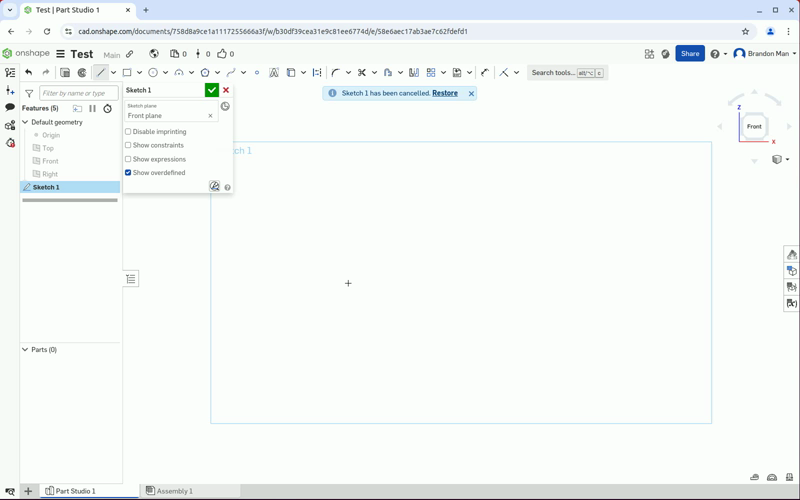
click(348, 282)
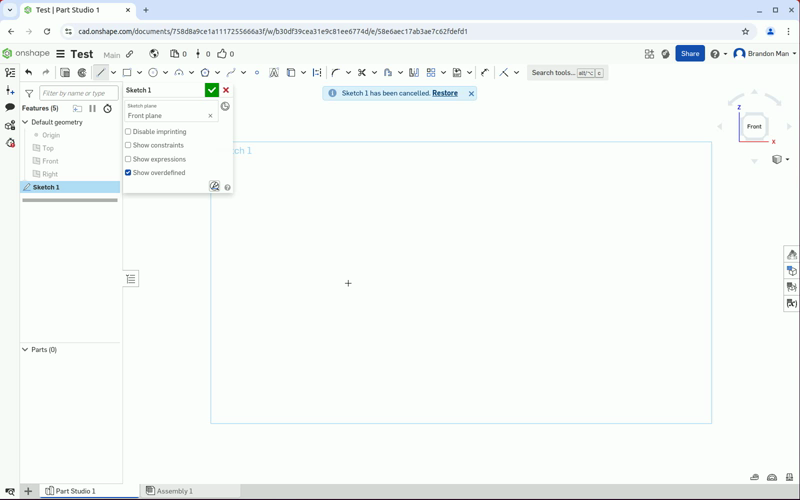
key_up(shift)
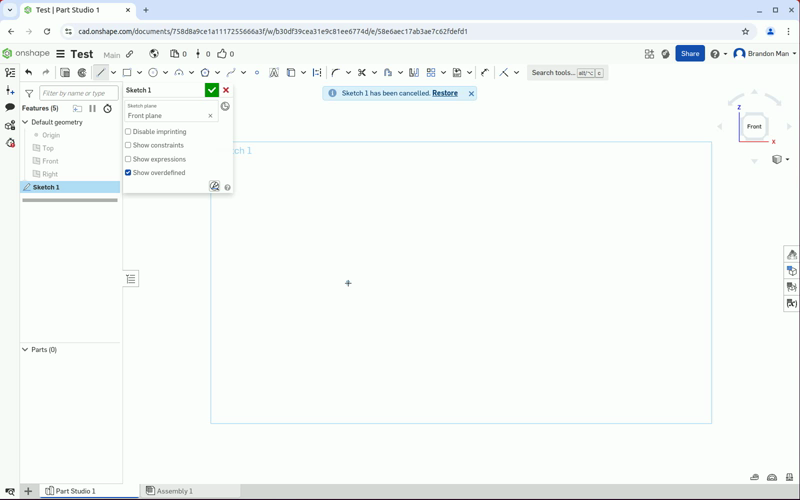
key_down(shift)
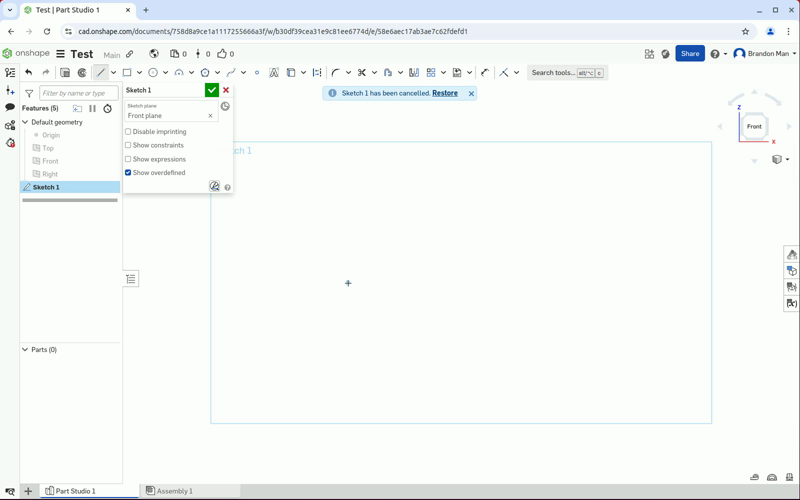
mouse_move(460, 282)
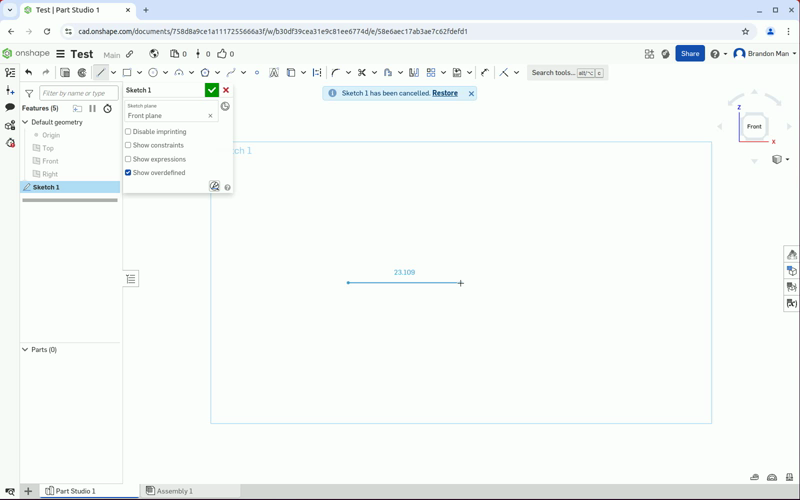
click(460, 282)
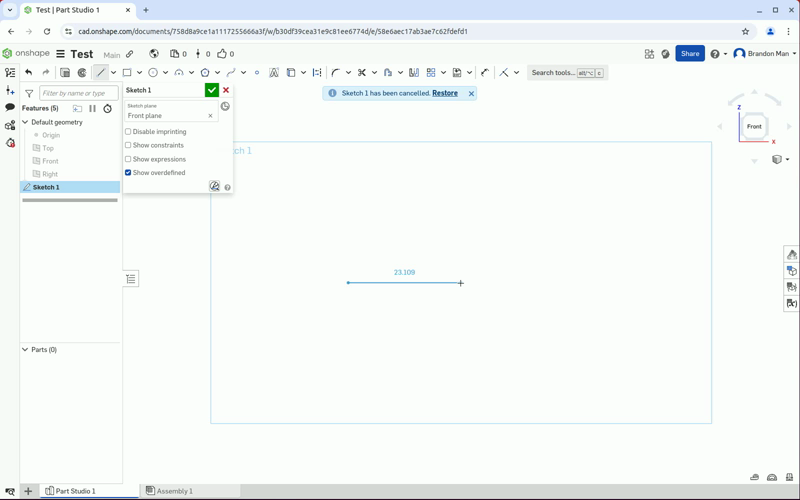
key_up(shift)
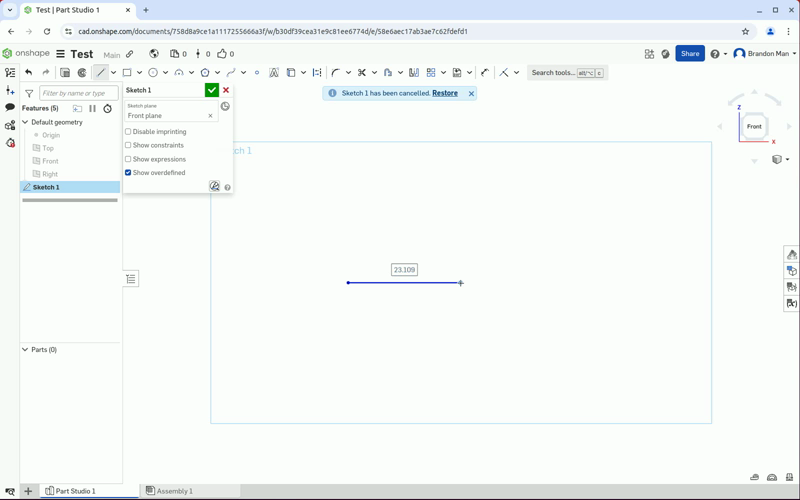
key_down(shift)
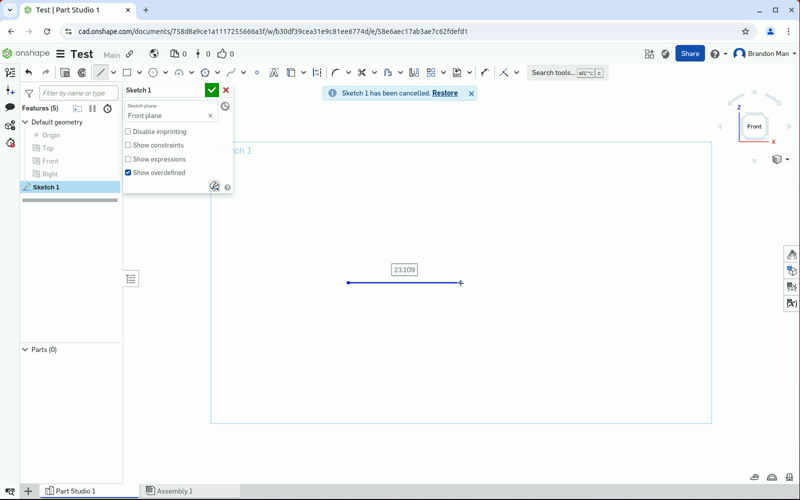
mouse_move(460, 170)
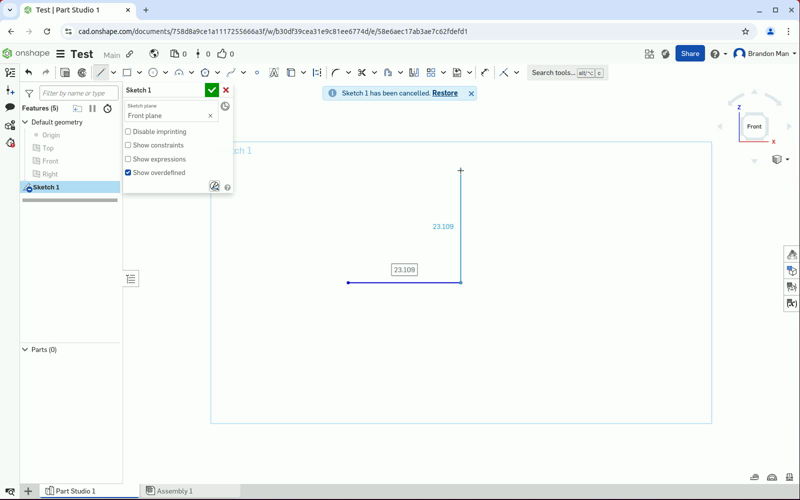
click(460, 170)
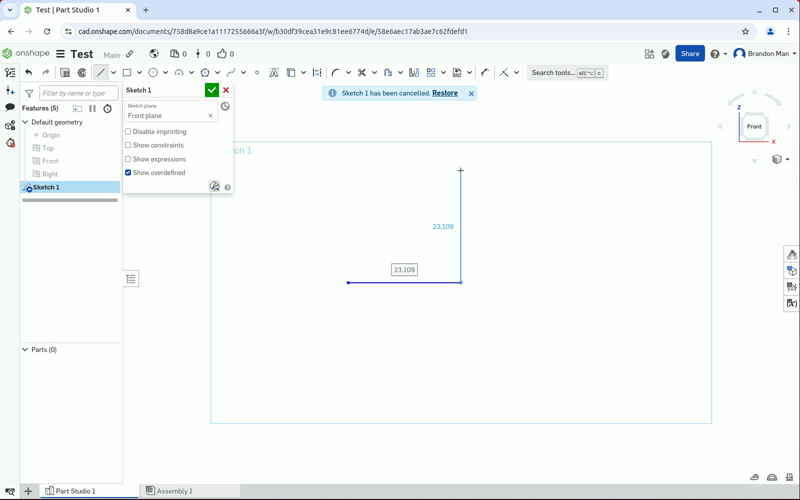
key_up(shift)
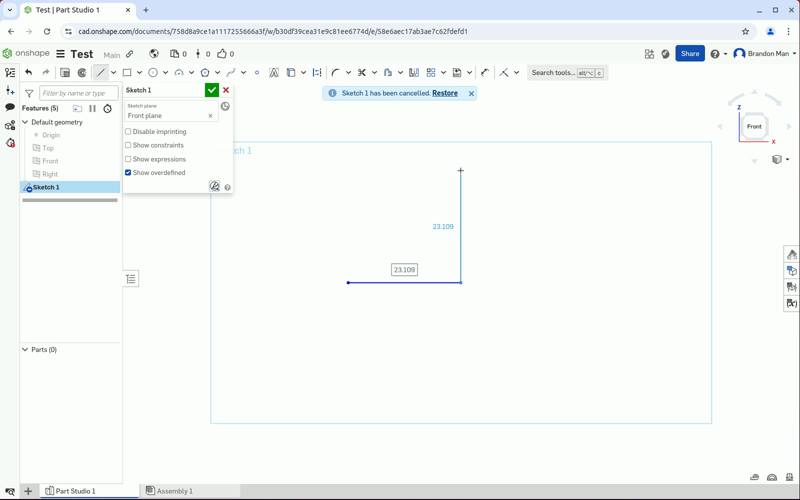
key_down(shift)
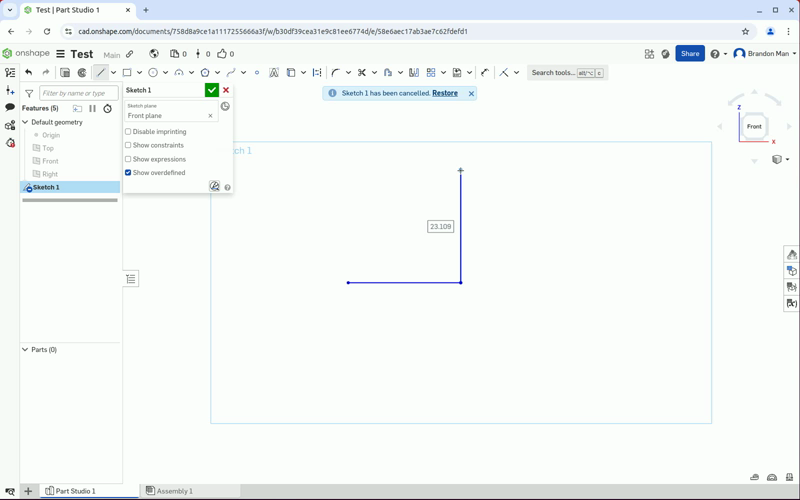
mouse_move(348, 170)
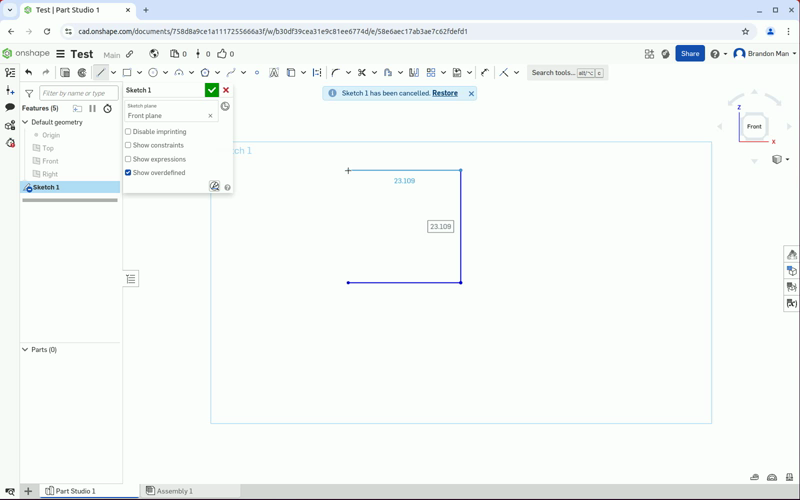
click(348, 170)
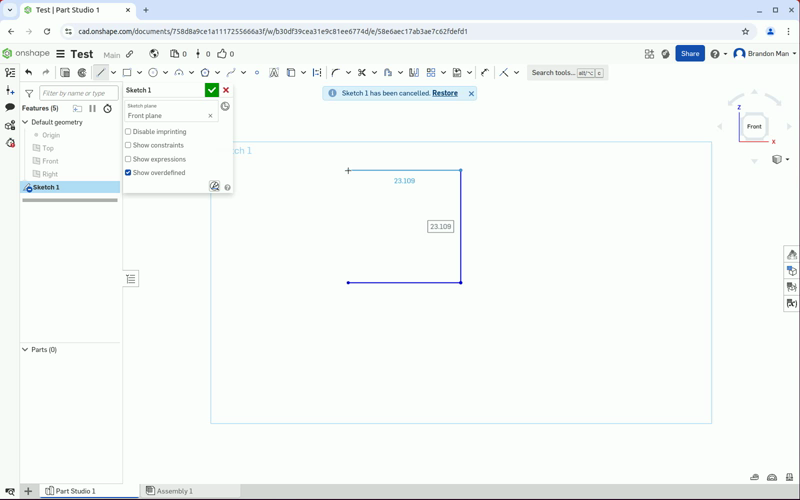
key_up(shift)
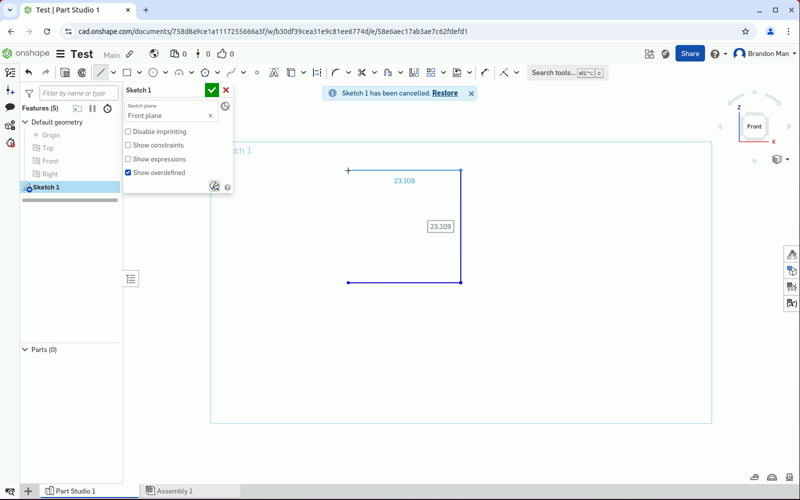
key_down(shift)
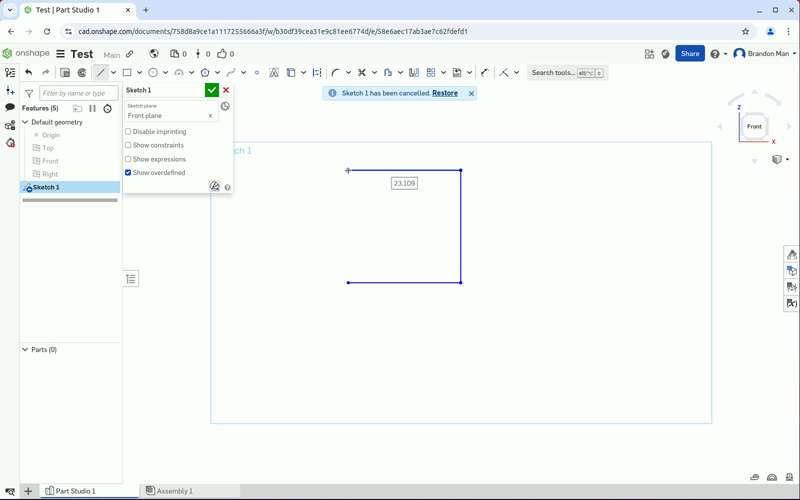
mouse_move(348, 282)
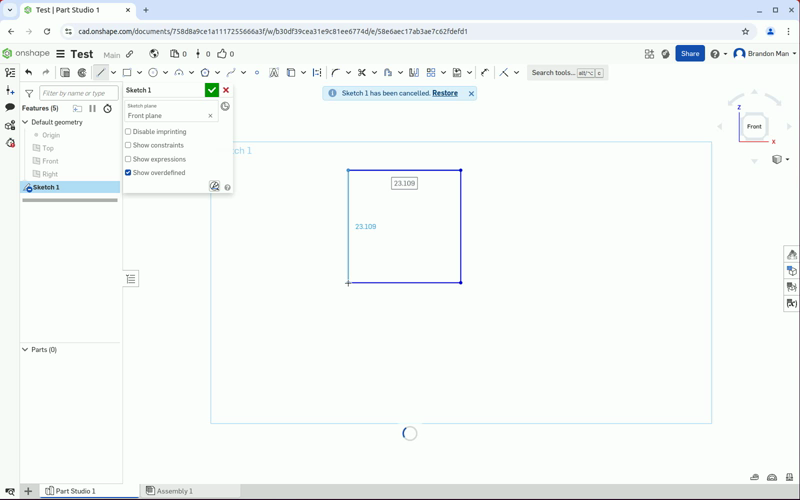
key_up(shift)
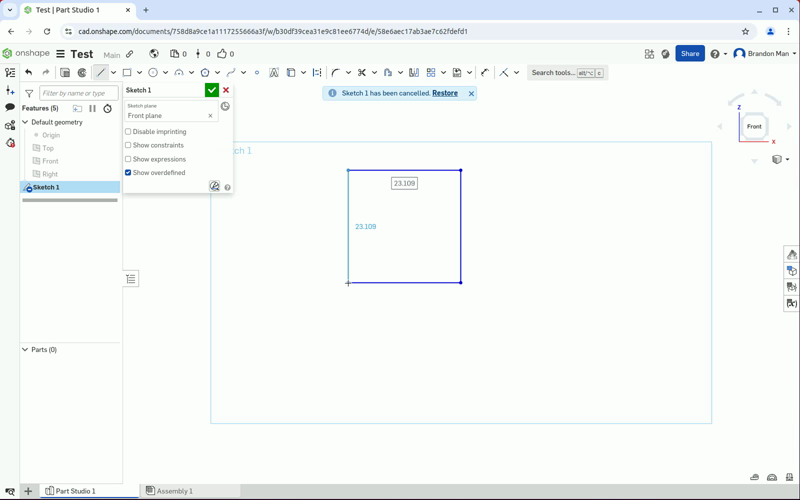
click(348, 282)
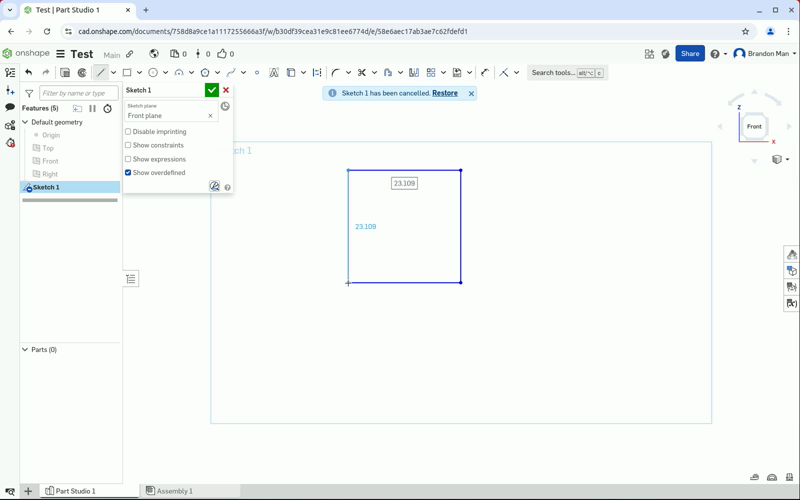
key(esc)
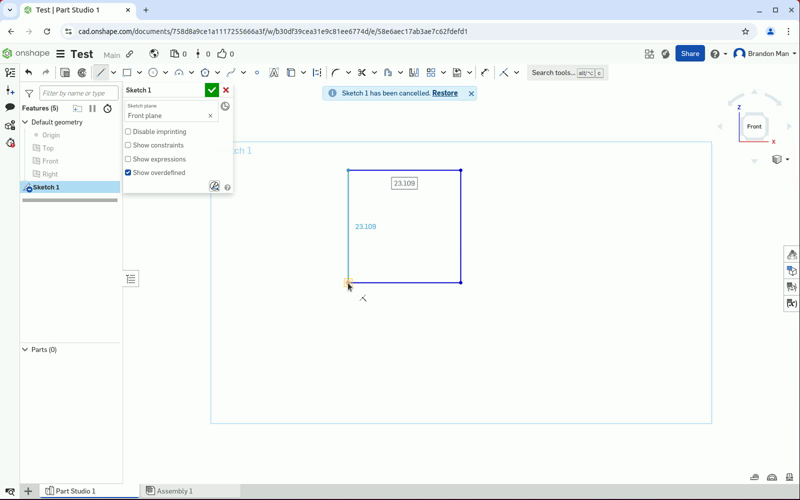
mouse_move(379, 223)
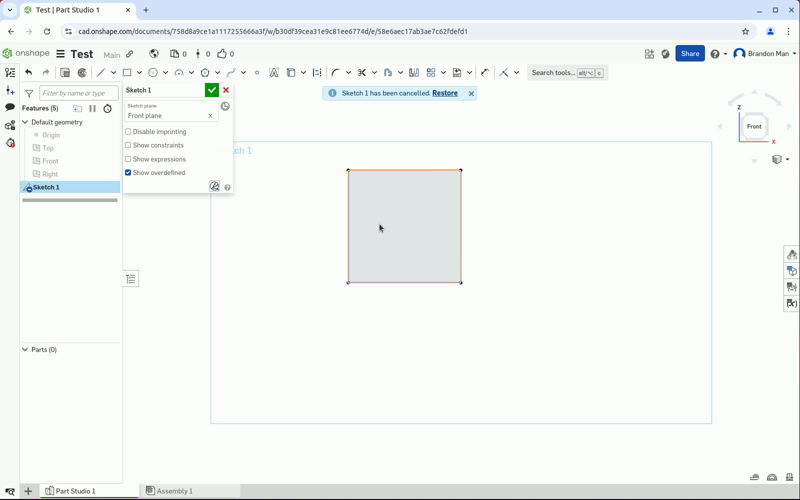
click(379, 223)
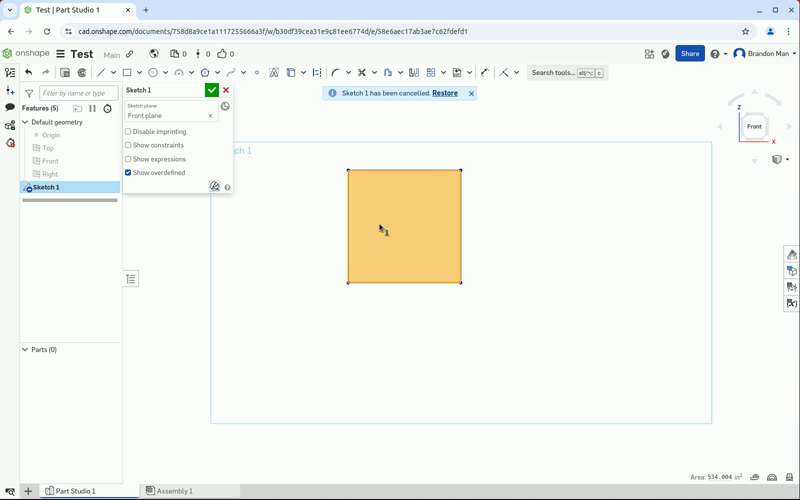
mouse_move(73, 352)
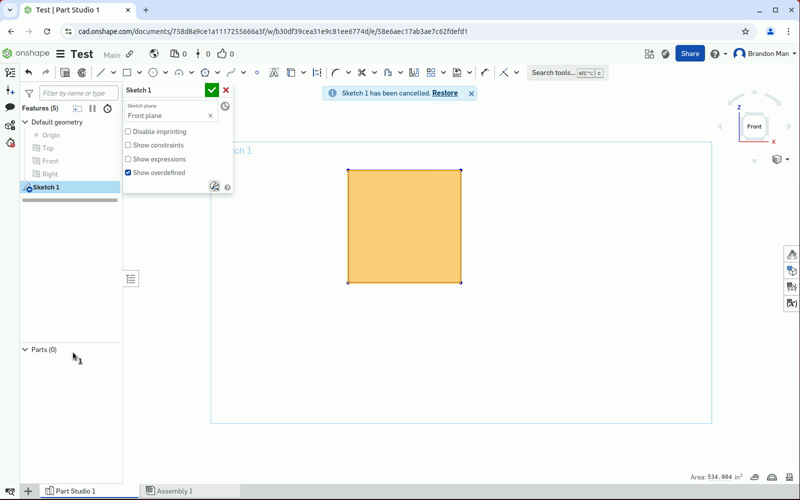
key(shift+y)
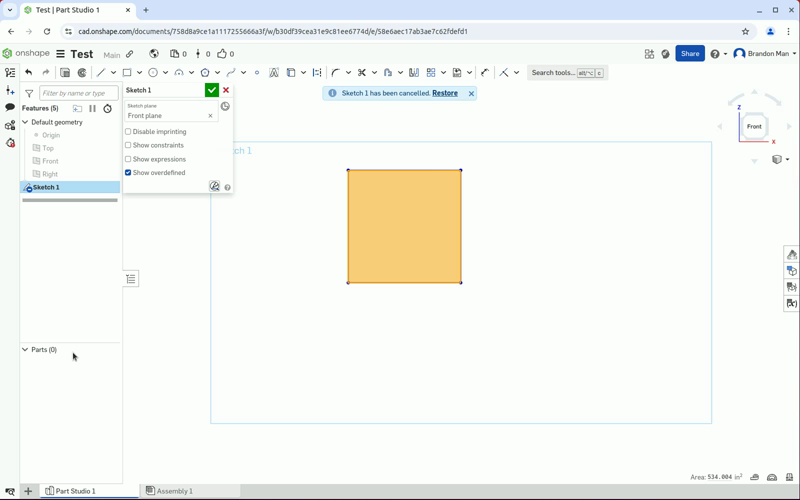
key(shift+e)
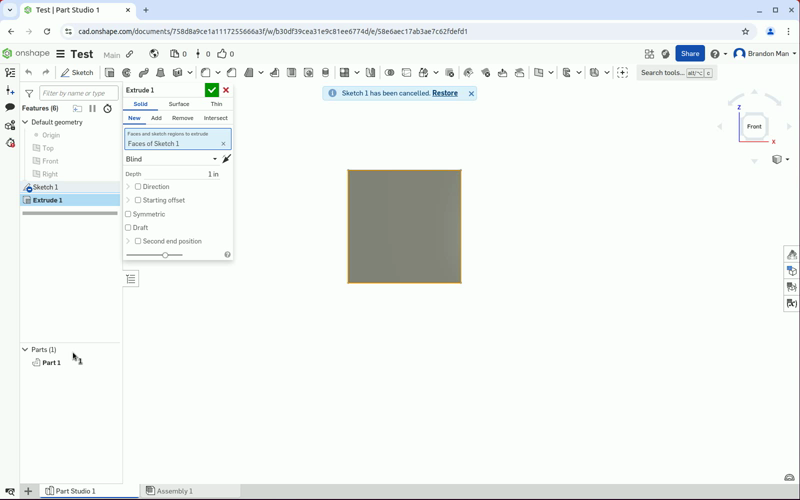
mouse_move(143, 106)
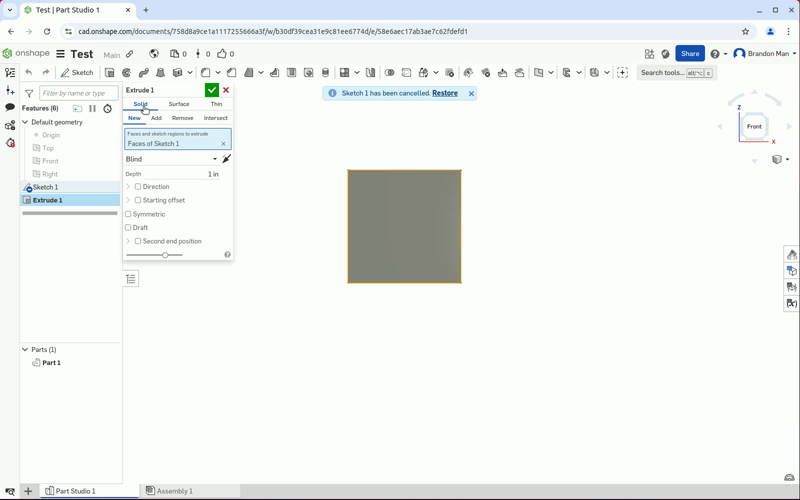
click(143, 106)
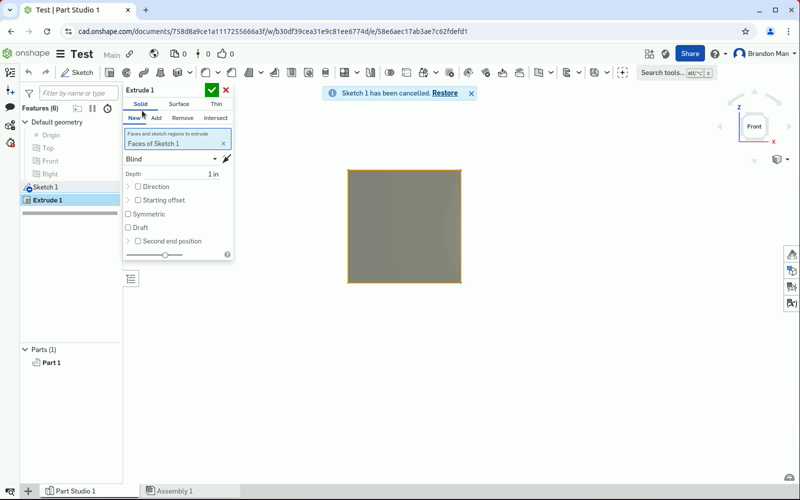
mouse_move(137, 120)
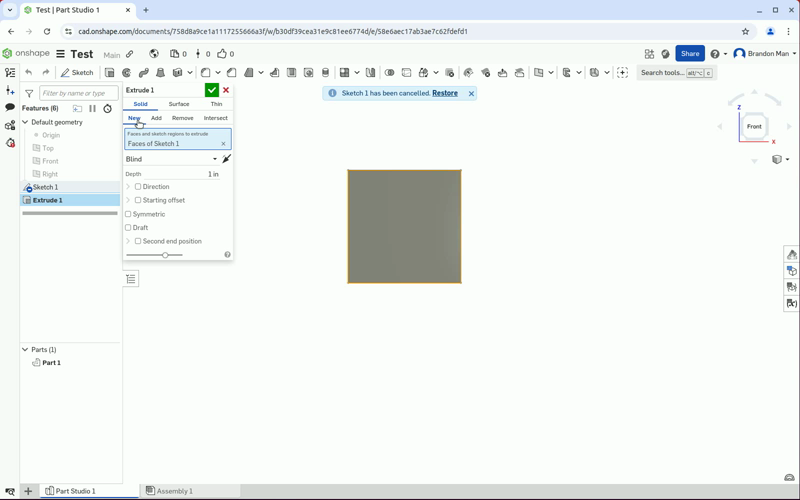
click(137, 120)
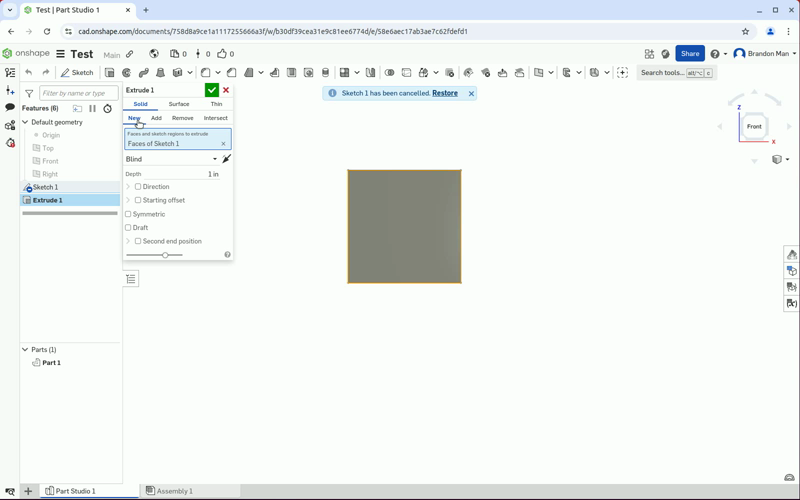
key(tab, 4)
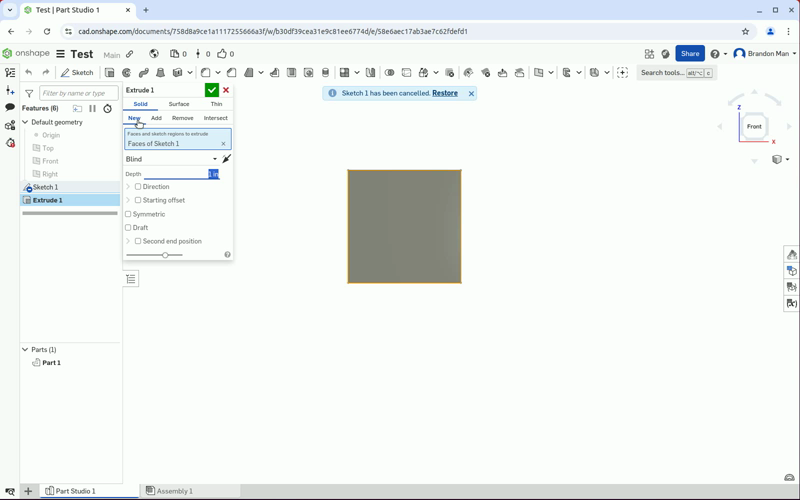
text(23.108)
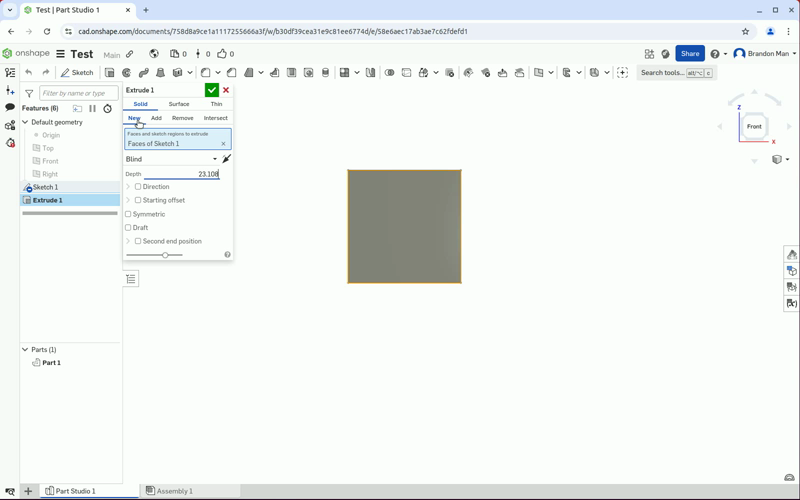
key(enter)
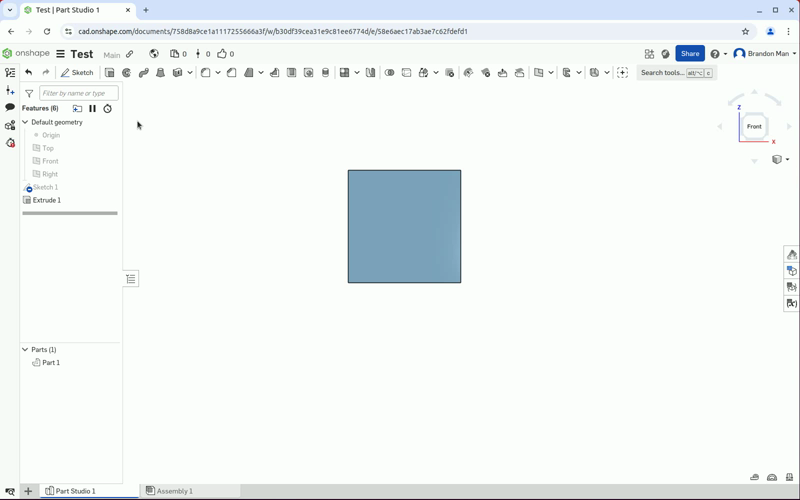
key(shift+h)
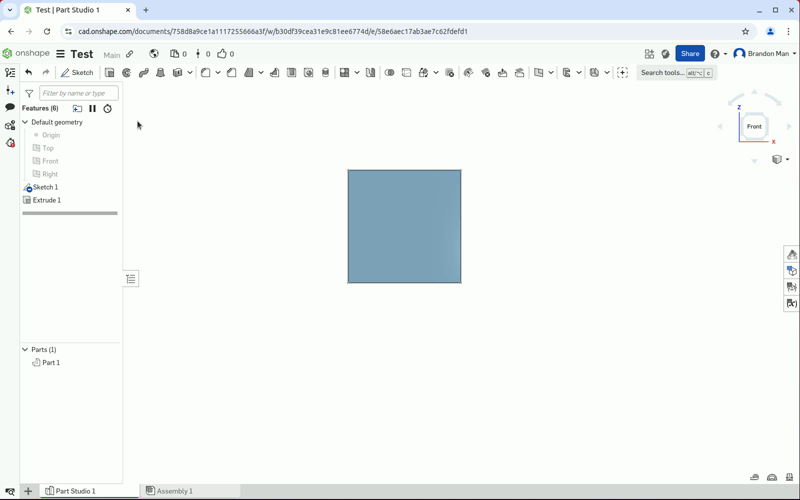
key(shift+h)
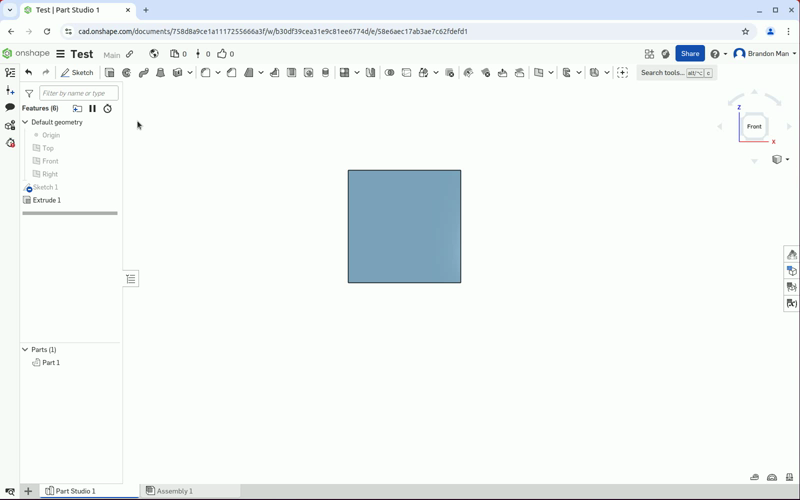
mouse_move(73, 189)
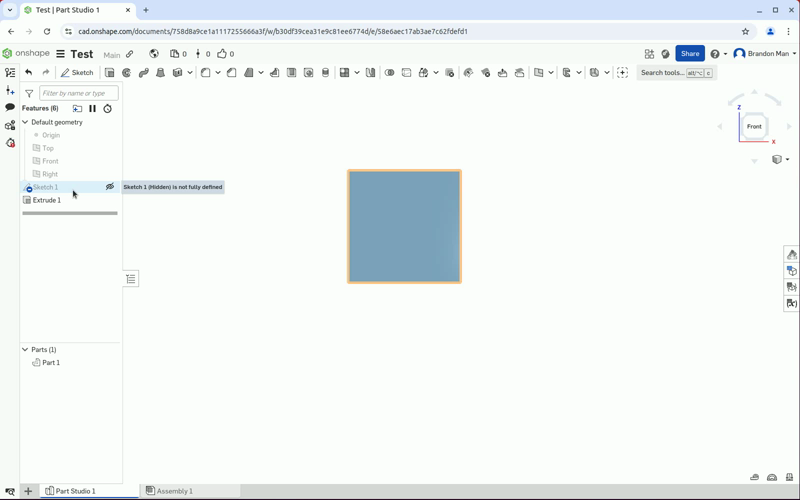
click(73, 189)
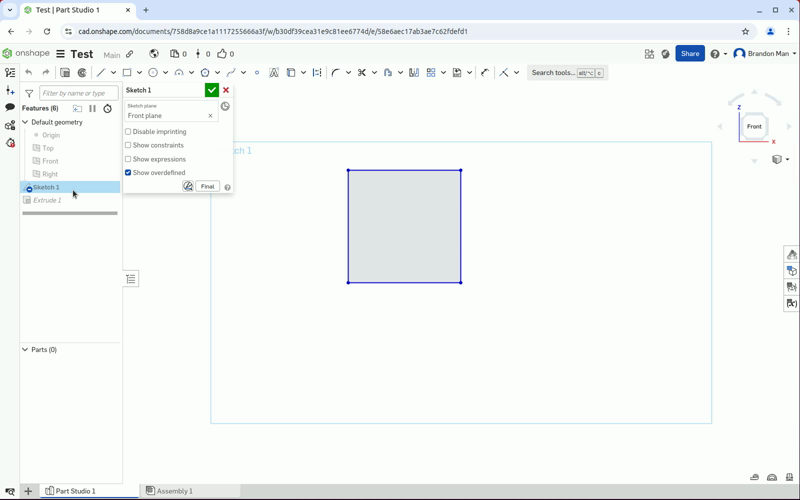
mouse_move(229, 92)
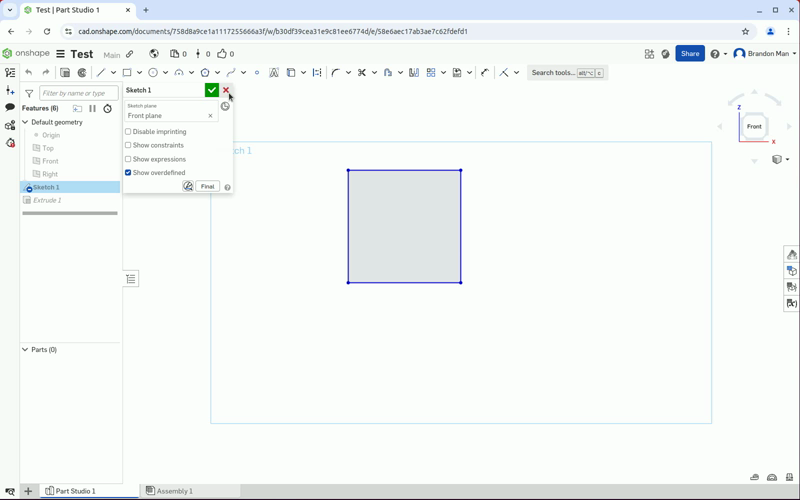
click(229, 92)
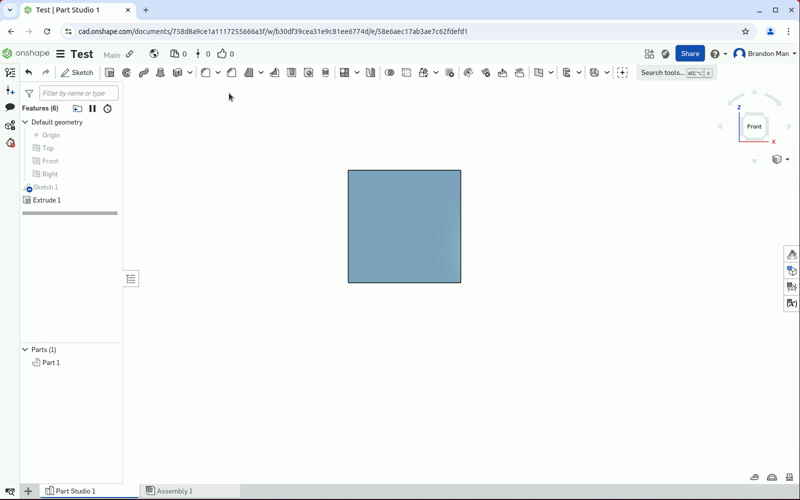
mouse_move(73, 352)
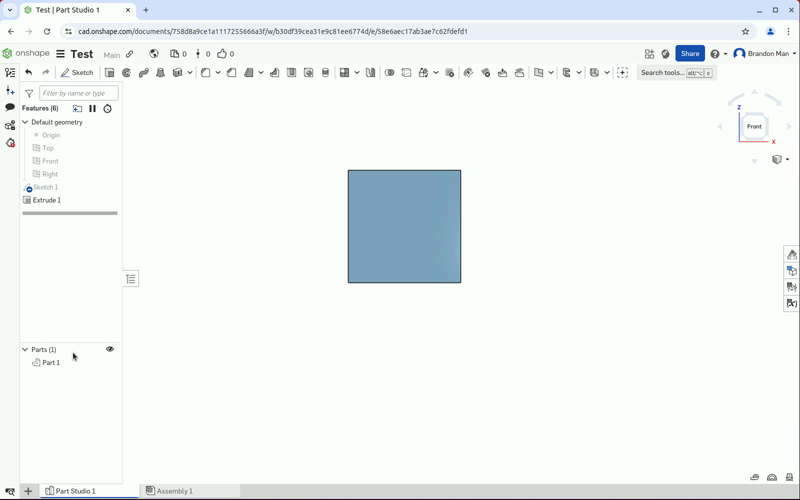
key(y)
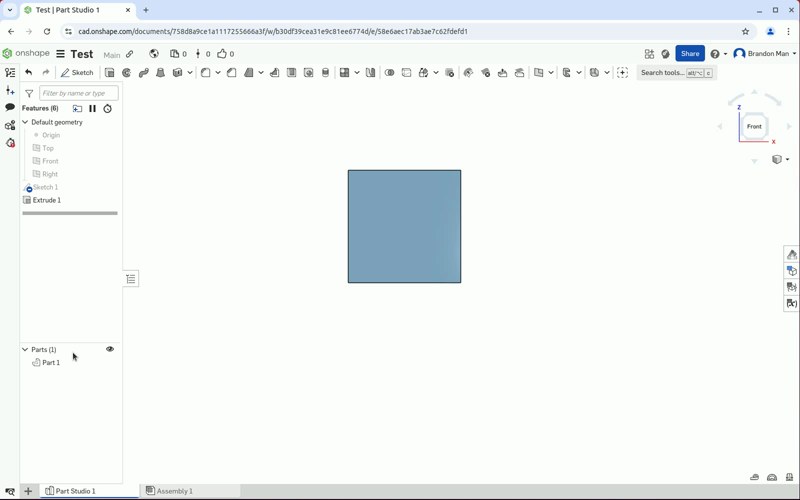
key(shift+p)
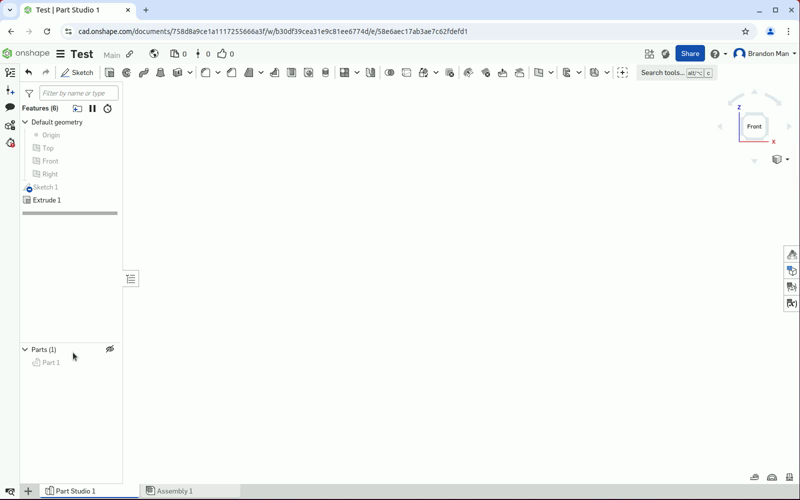
key(space)
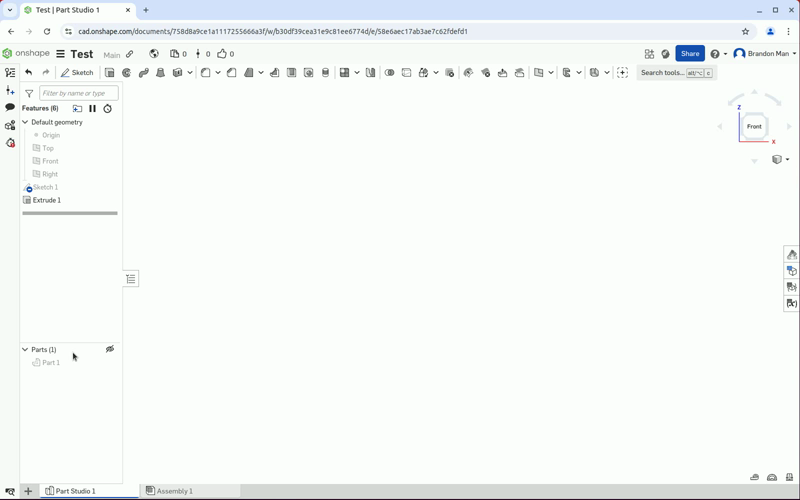
key_down(shift)
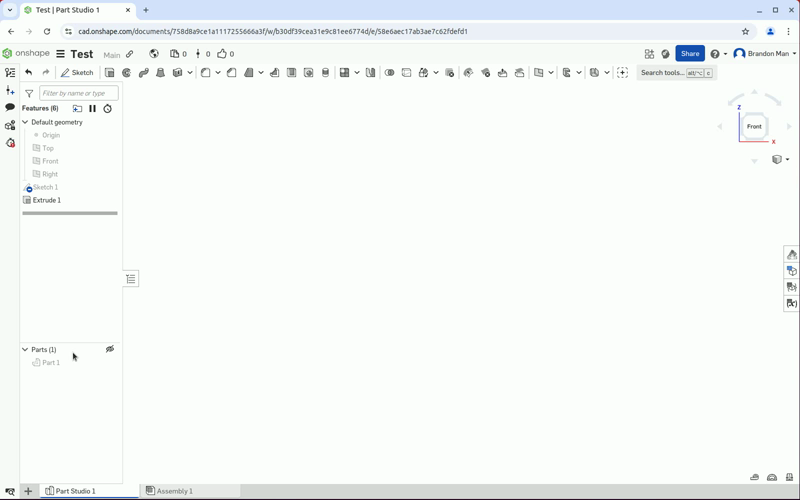
key(down)
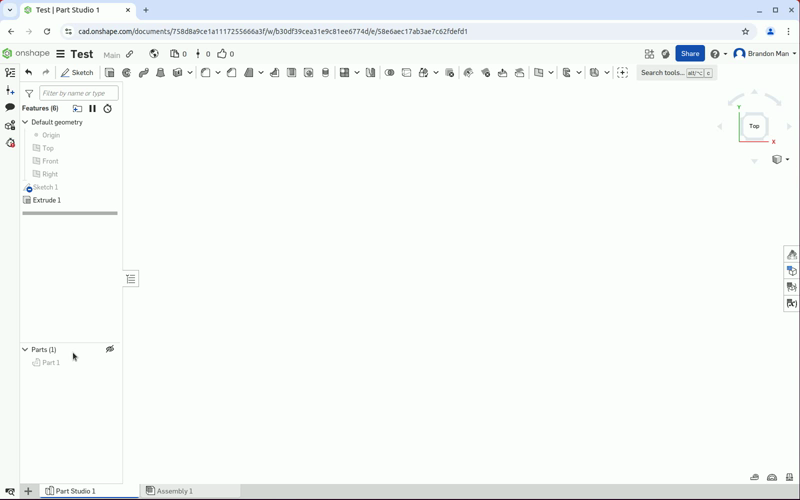
key_up(shift)
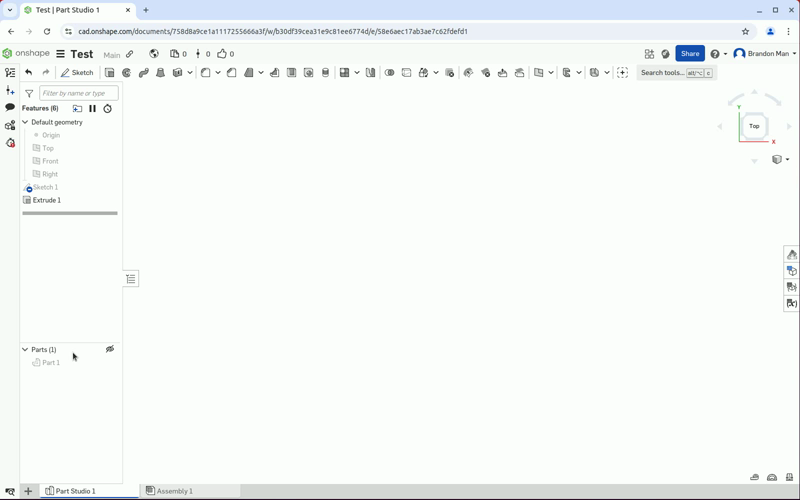
mouse_move(73, 352)
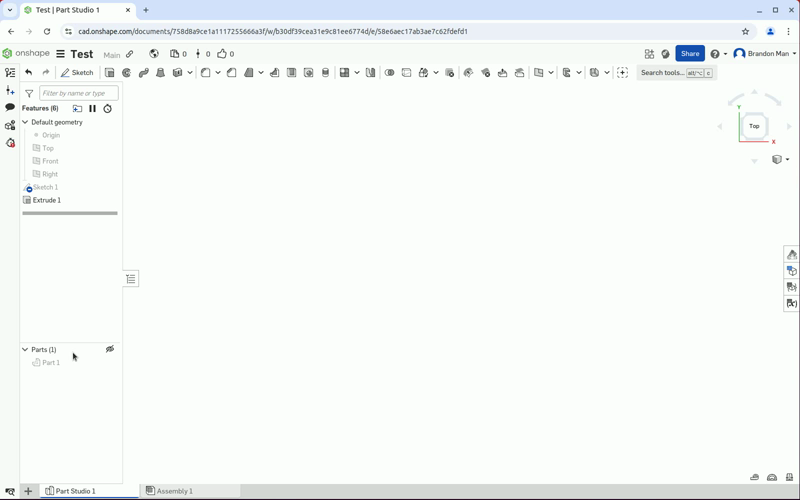
key(shift+y)
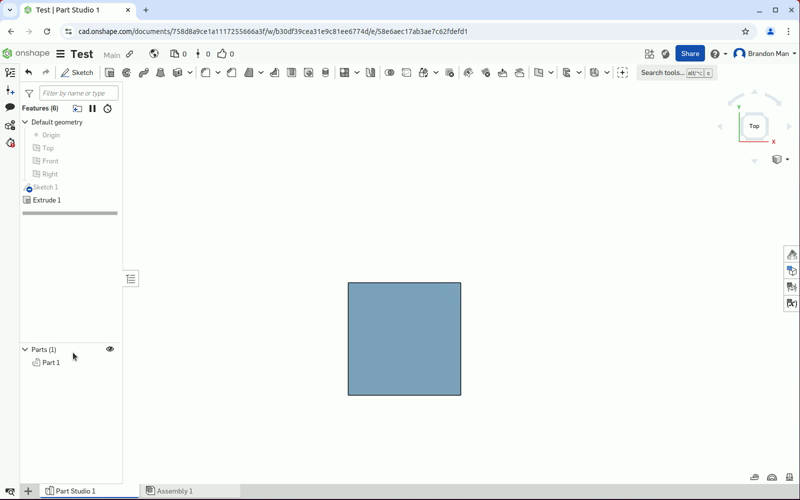
mouse_move(541, 75)
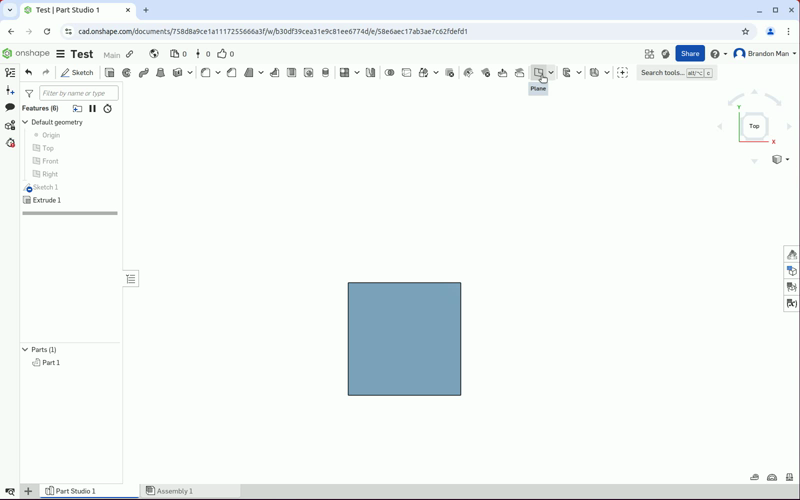
click(541, 75)
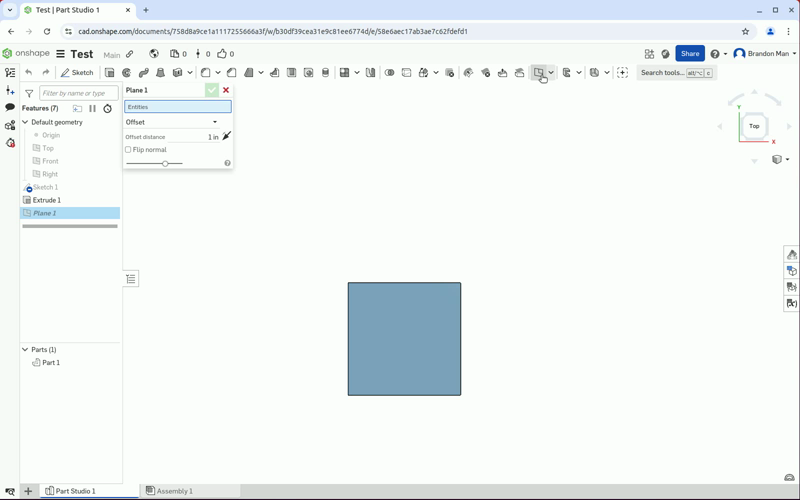
mouse_move(73, 150)
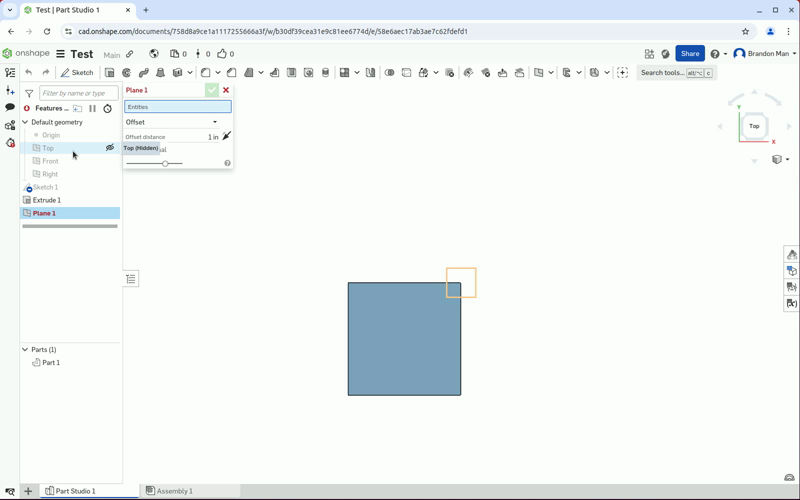
click(73, 150)
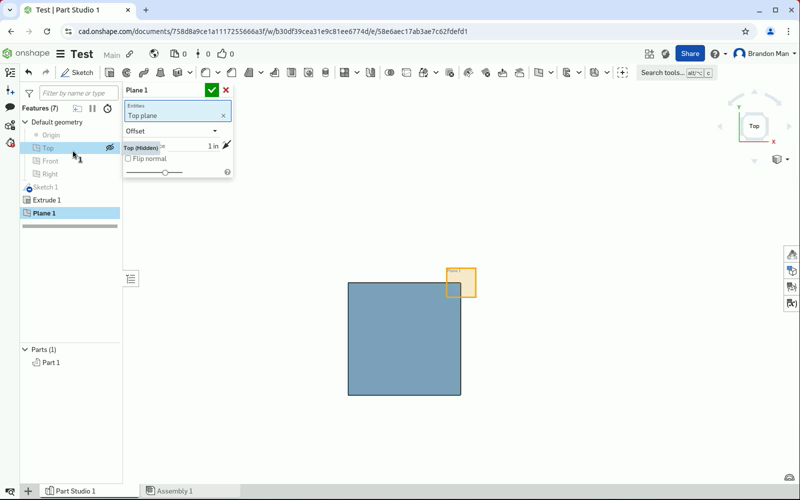
key(tab, 2)
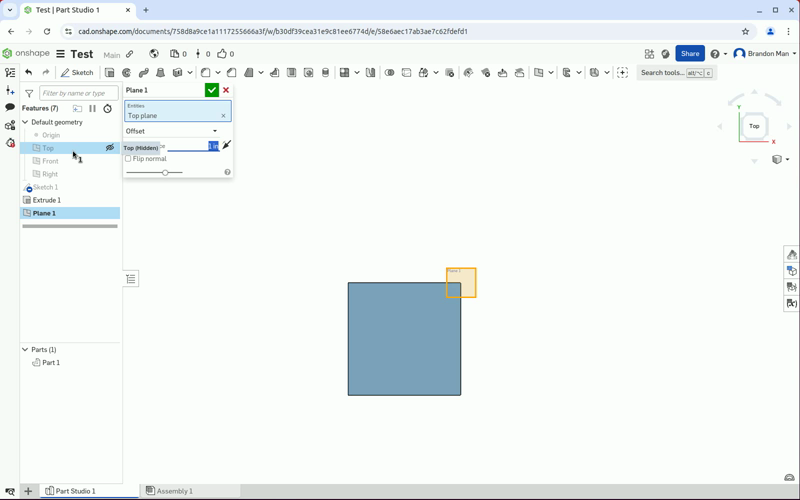
text(23.108)
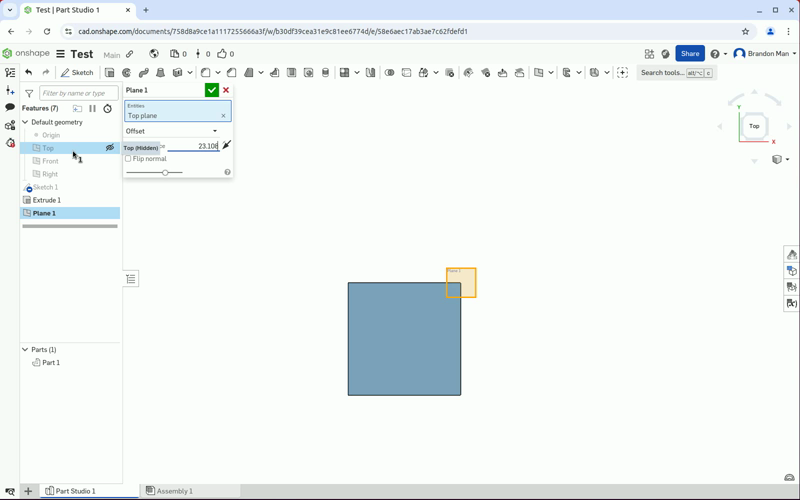
key(enter, 2)
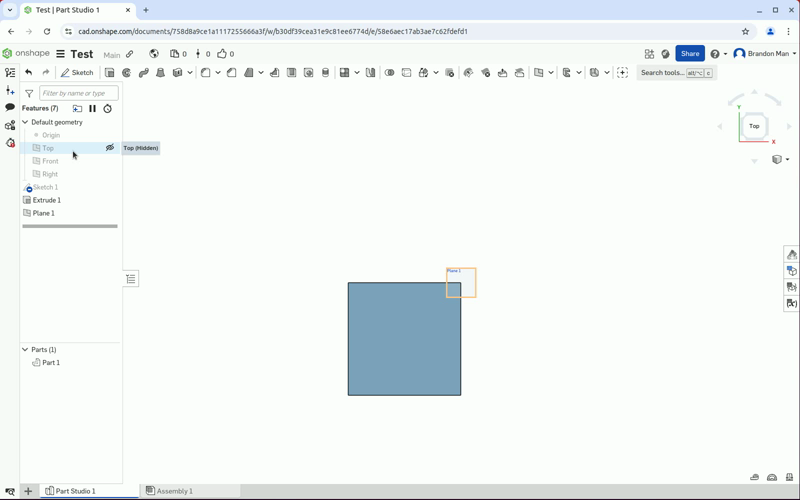
key(shift+s)
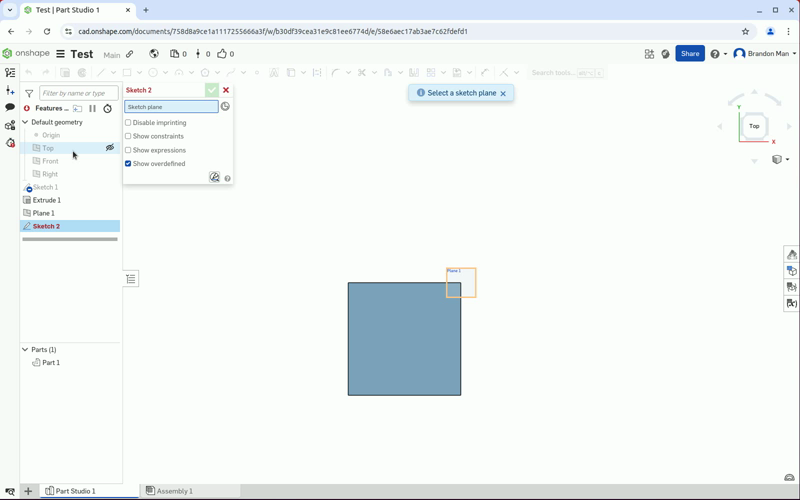
mouse_move(73, 215)
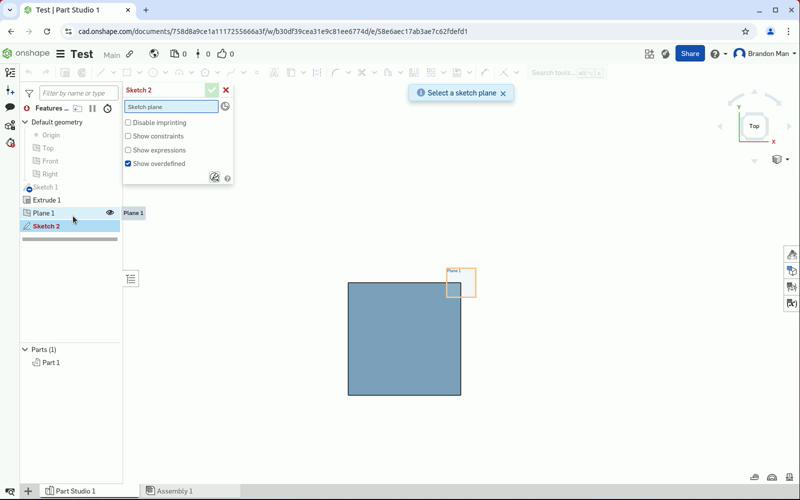
click(73, 215)
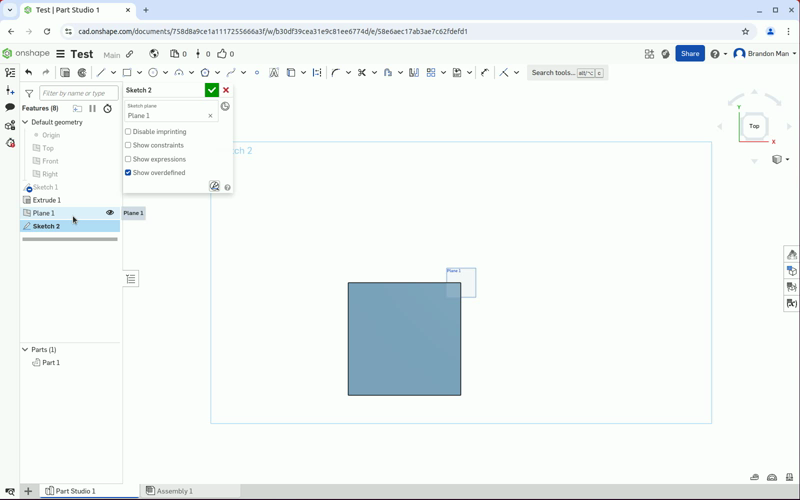
mouse_move(73, 352)
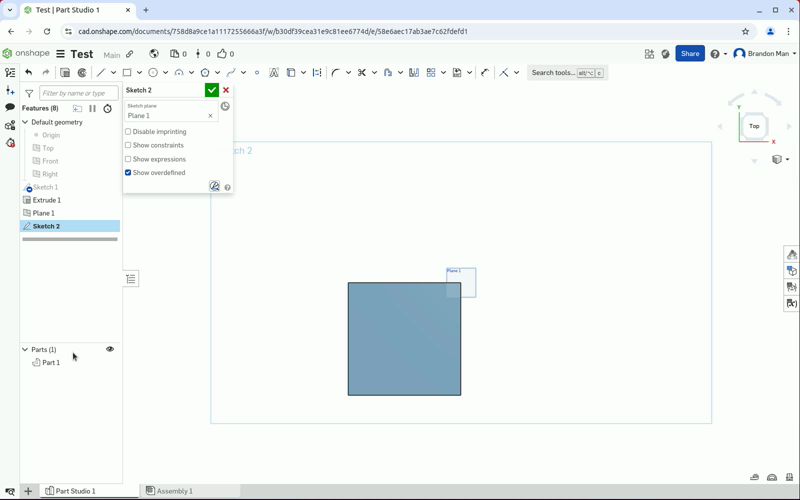
key(y)
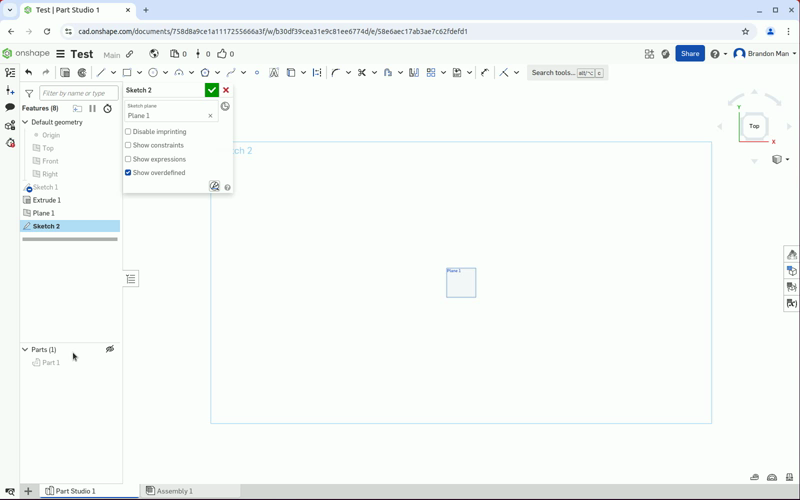
key(l)
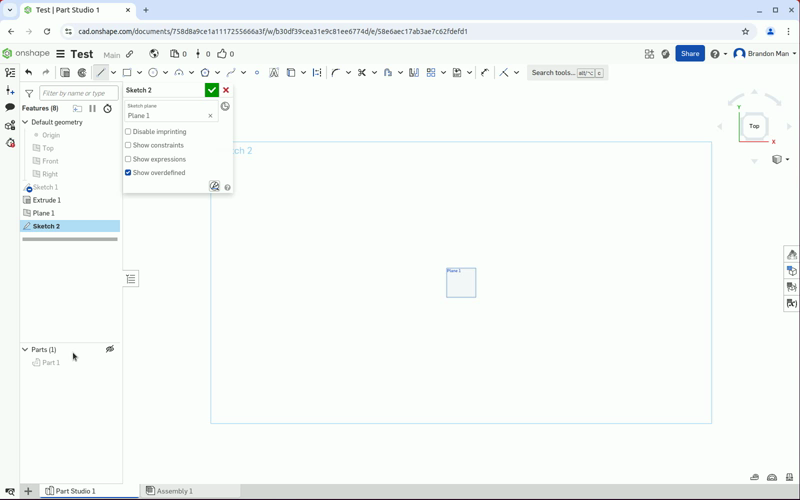
key_down(shift)
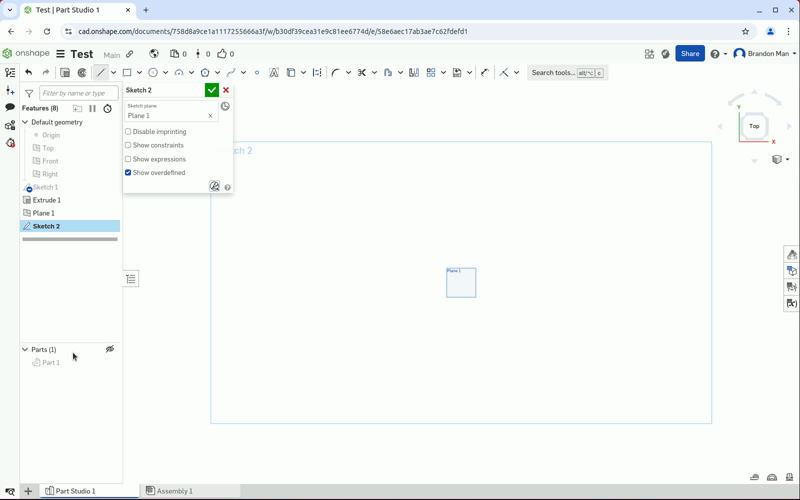
mouse_move(404, 339)
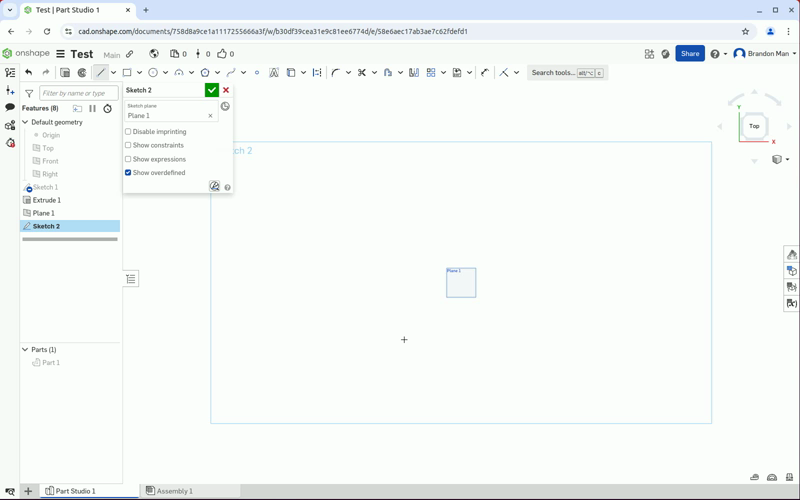
click(404, 339)
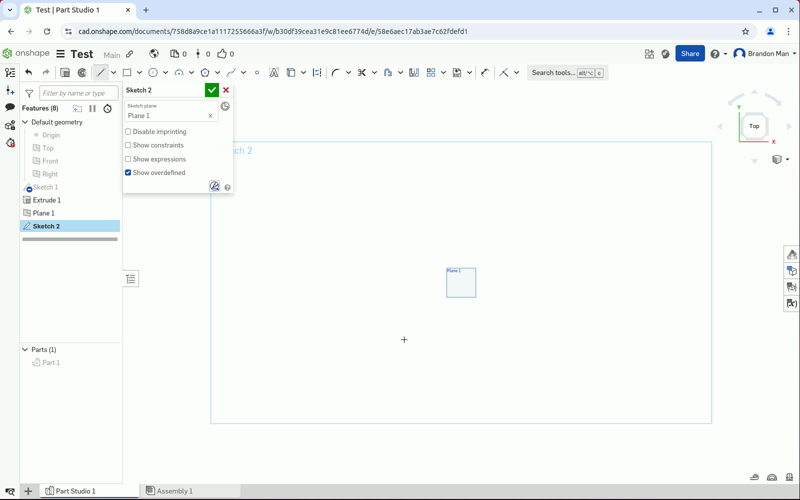
key_up(shift)
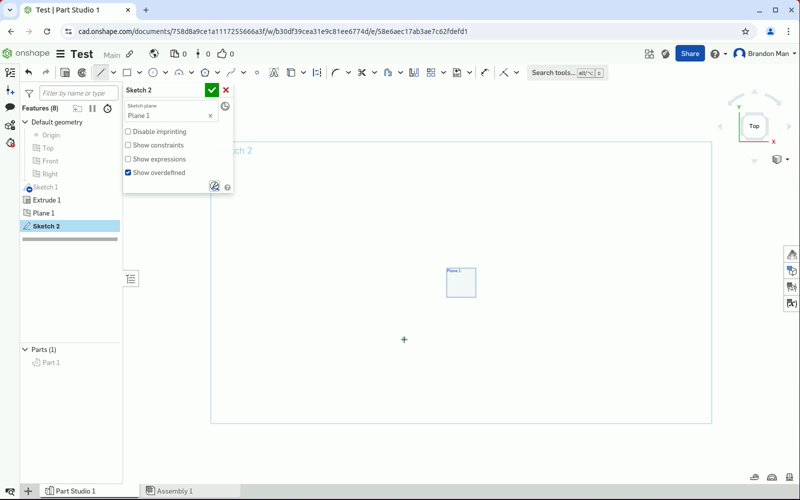
key_down(shift)
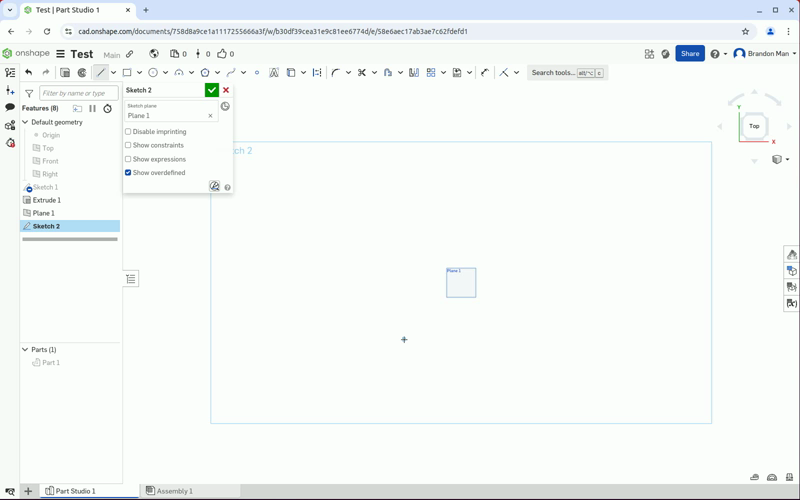
mouse_move(434, 339)
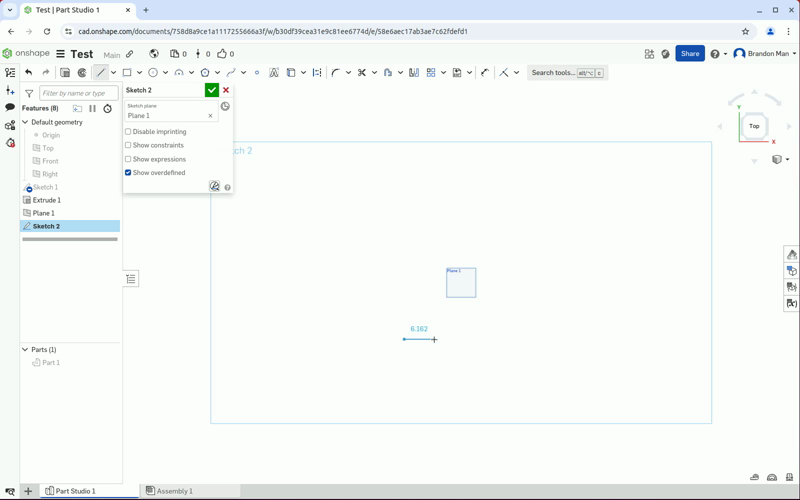
mouse_move(461, 339)
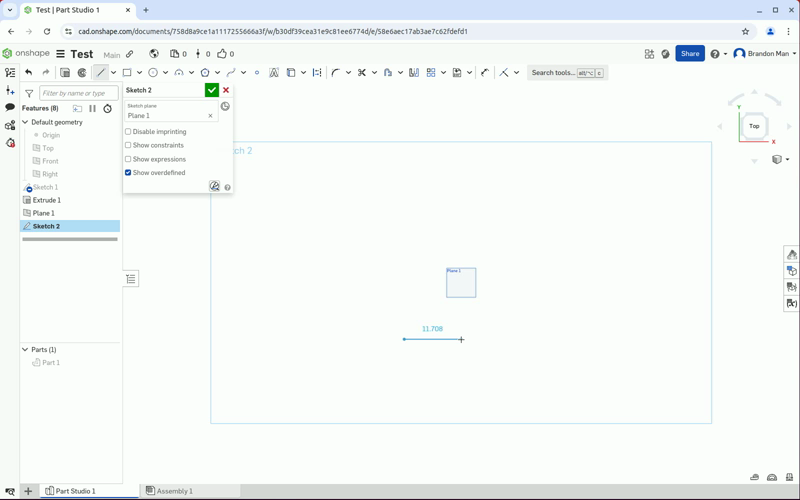
click(461, 339)
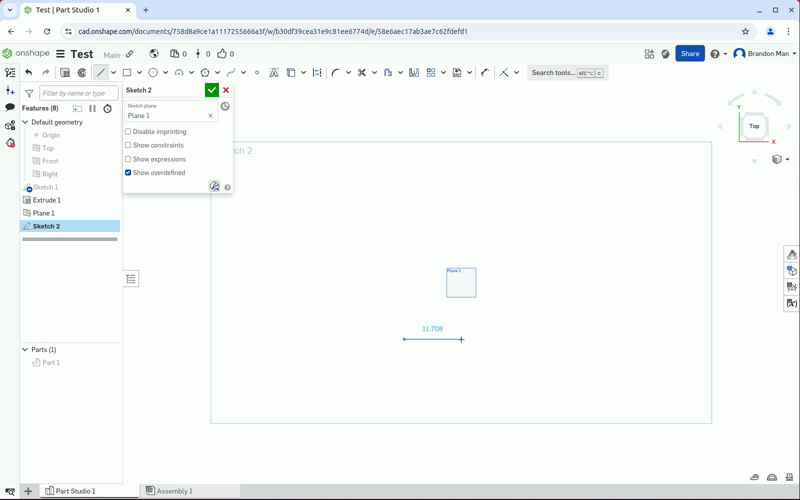
key_up(shift)
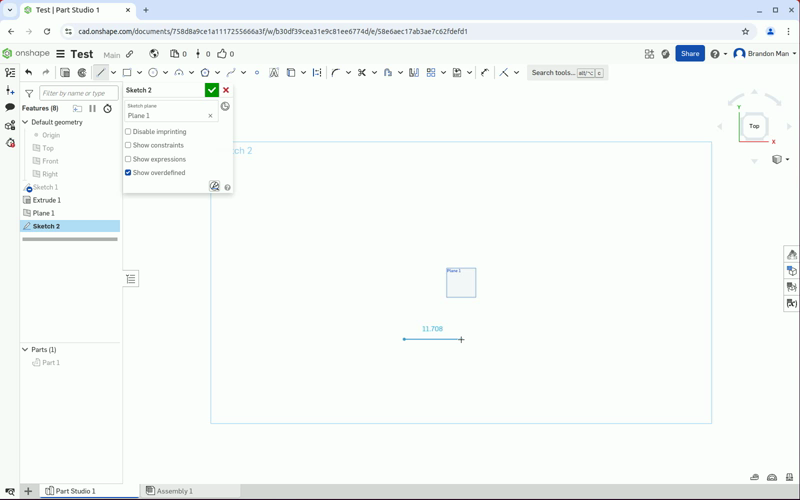
key_down(shift)
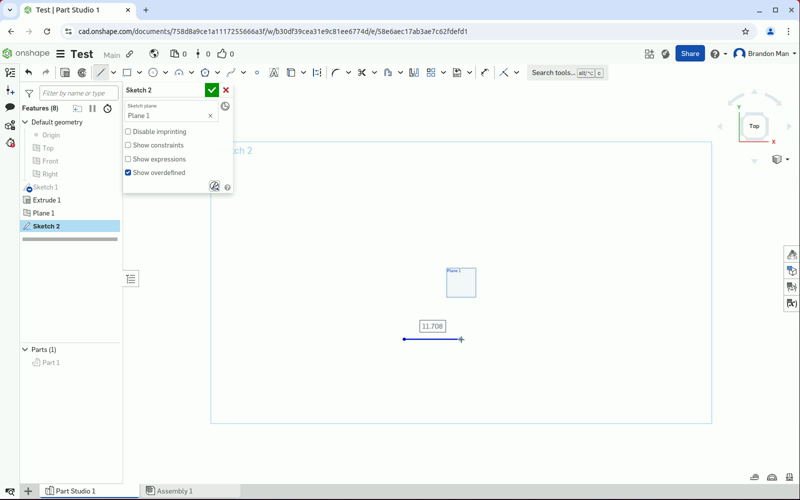
mouse_move(491, 339)
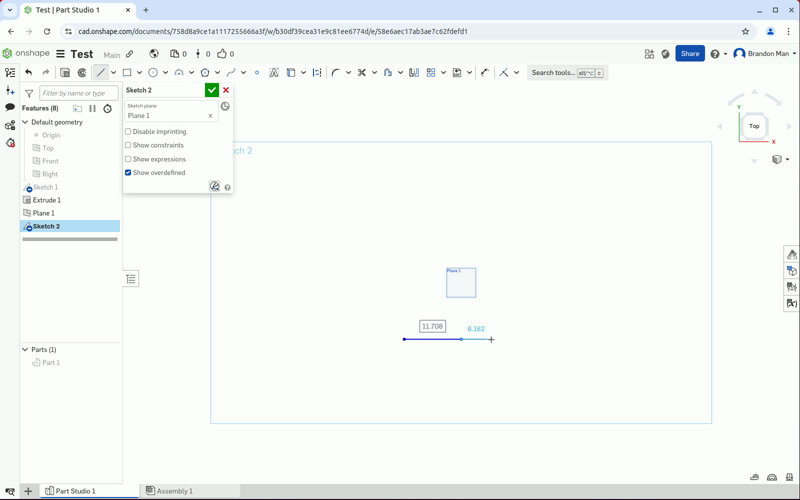
mouse_move(461, 282)
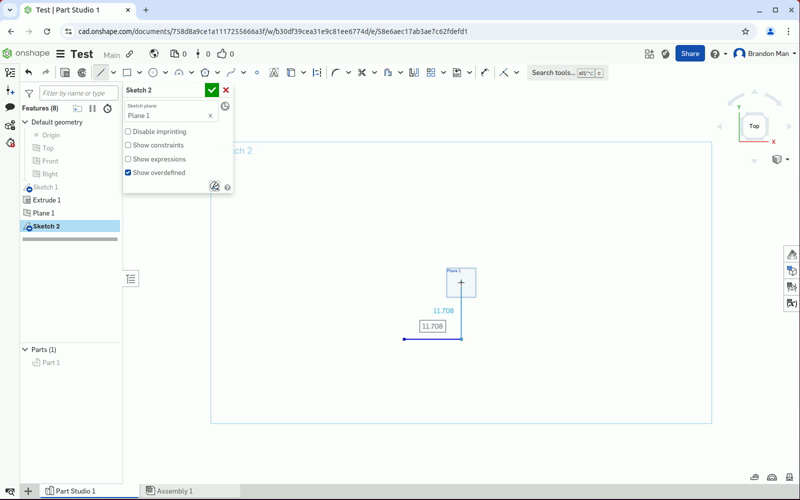
click(461, 282)
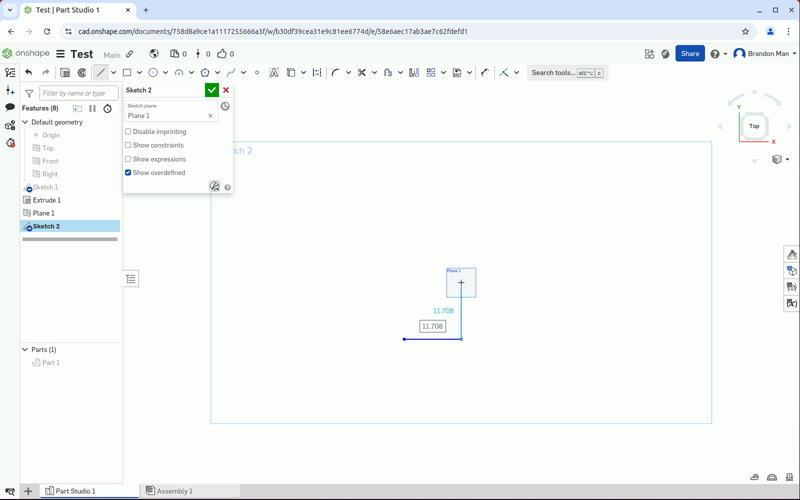
key_up(shift)
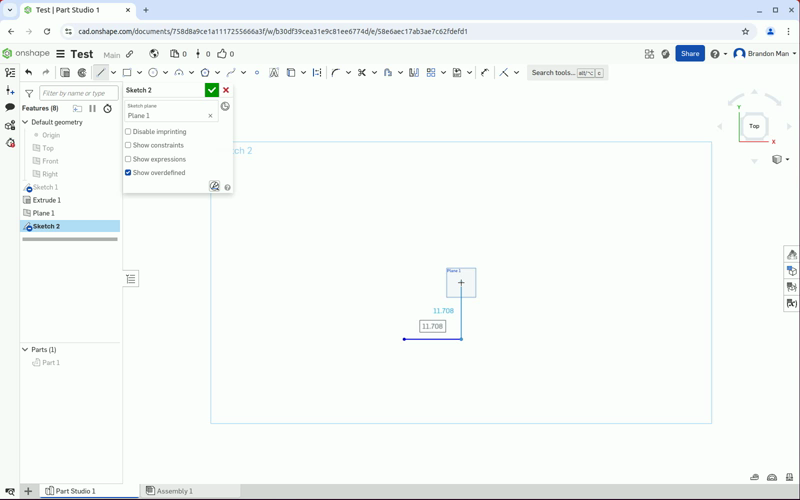
key_down(shift)
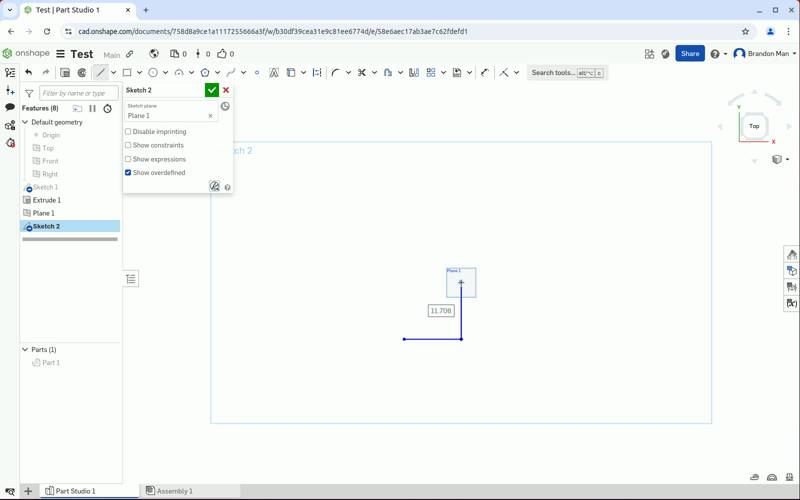
mouse_move(491, 282)
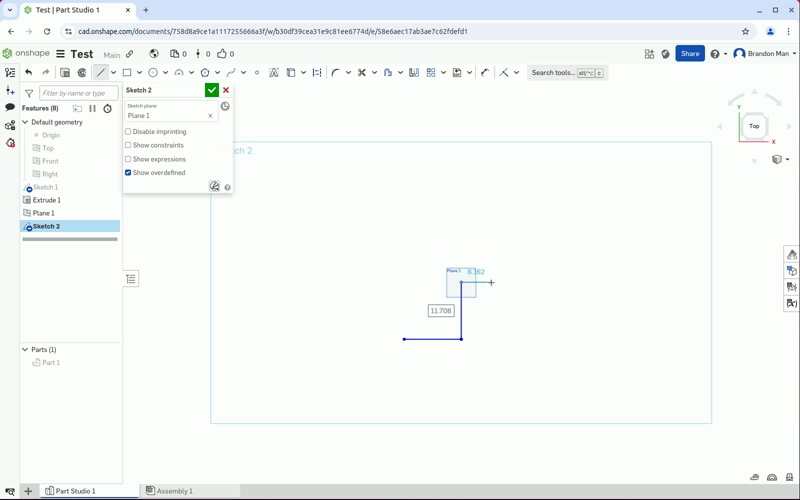
mouse_move(404, 282)
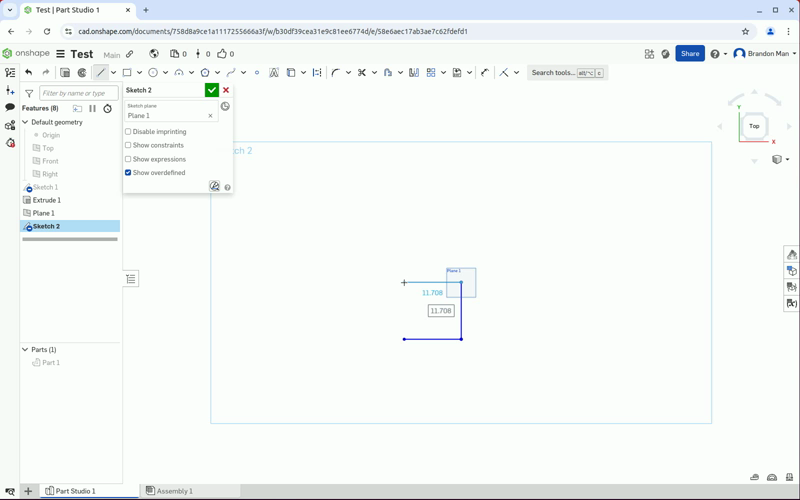
click(404, 282)
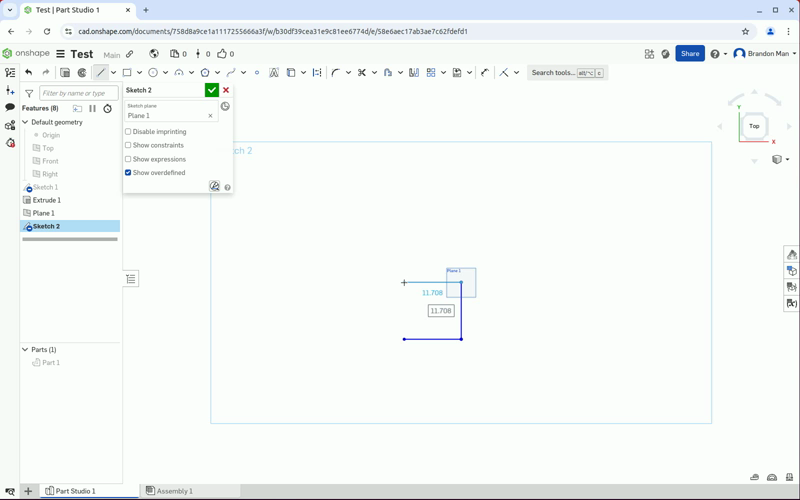
key_up(shift)
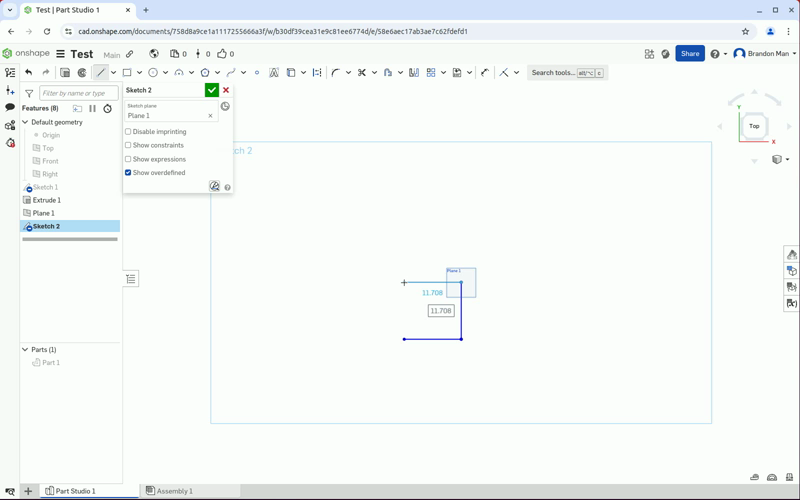
mouse_move(434, 282)
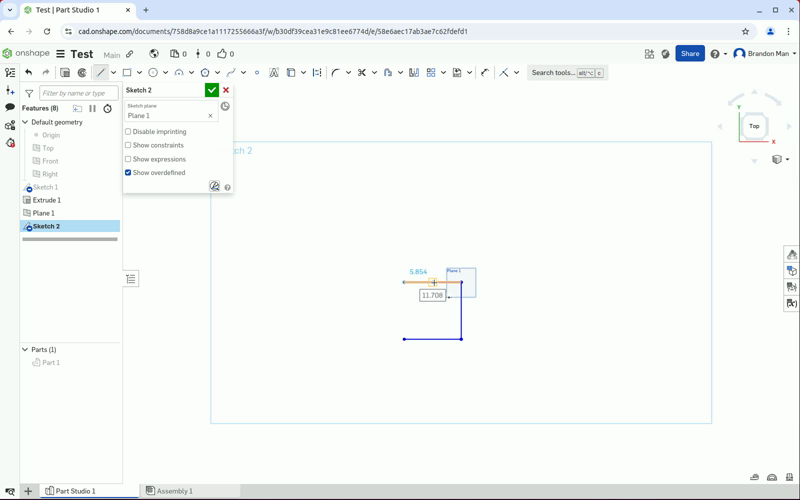
key_down(shift)
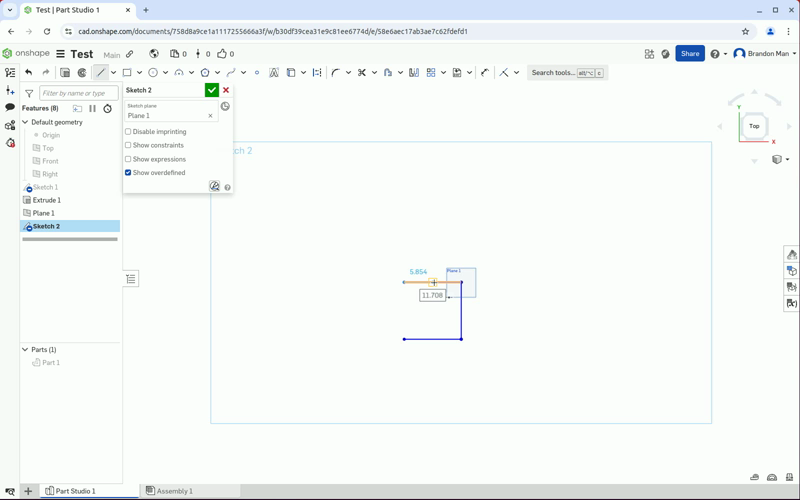
mouse_move(404, 339)
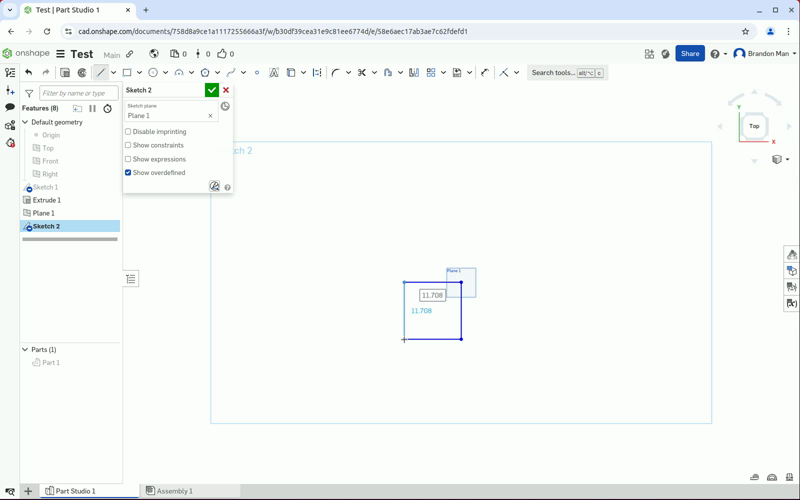
key_up(shift)
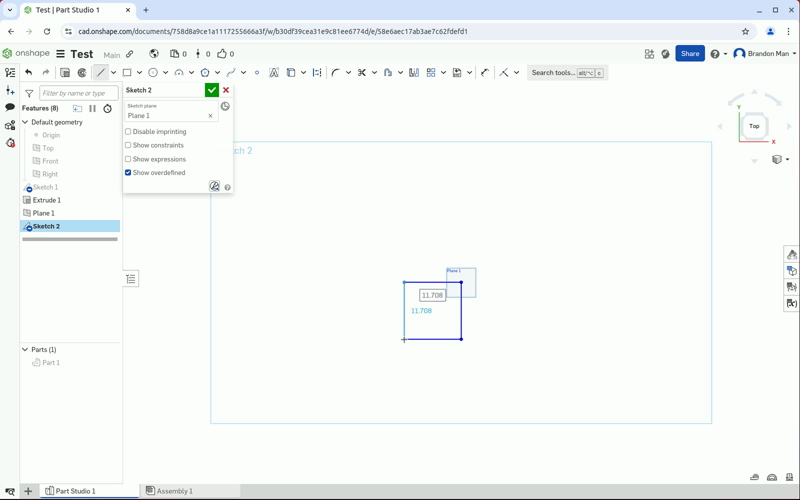
click(404, 339)
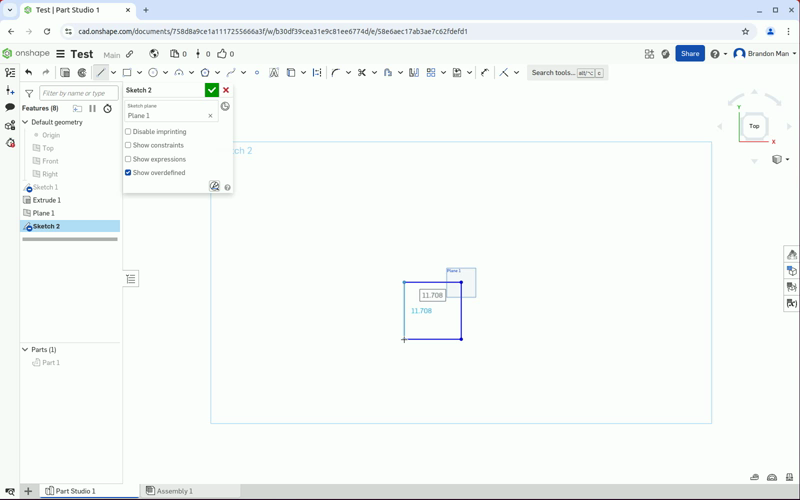
key(esc)
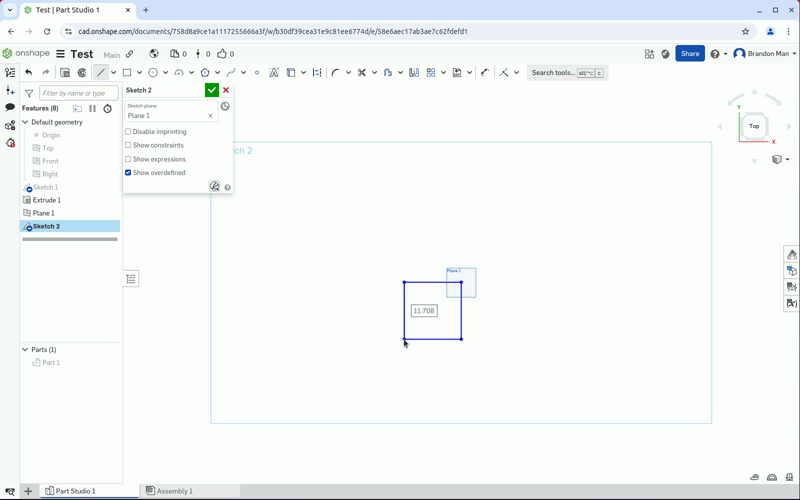
mouse_move(423, 305)
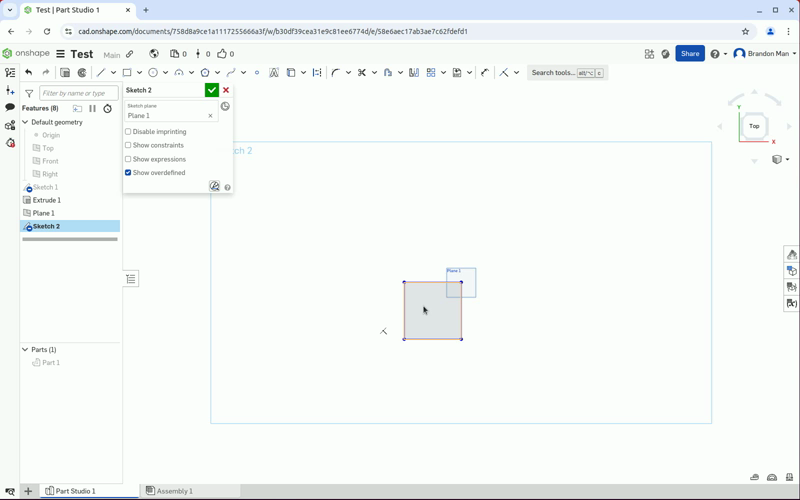
click(423, 305)
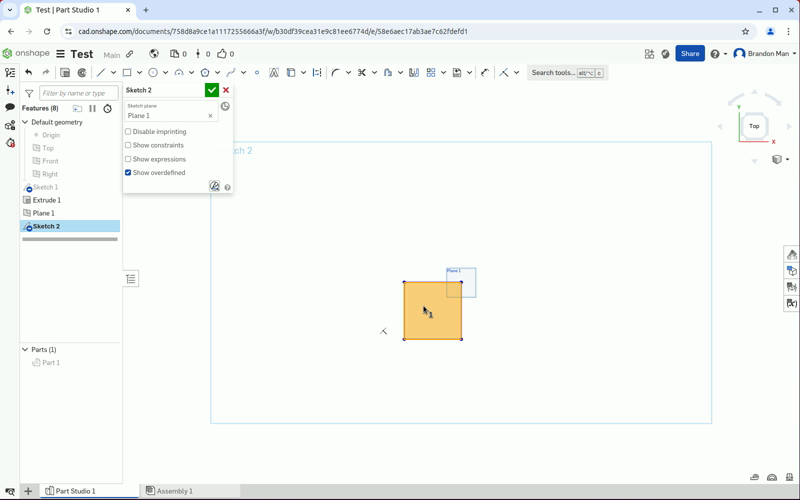
mouse_move(73, 352)
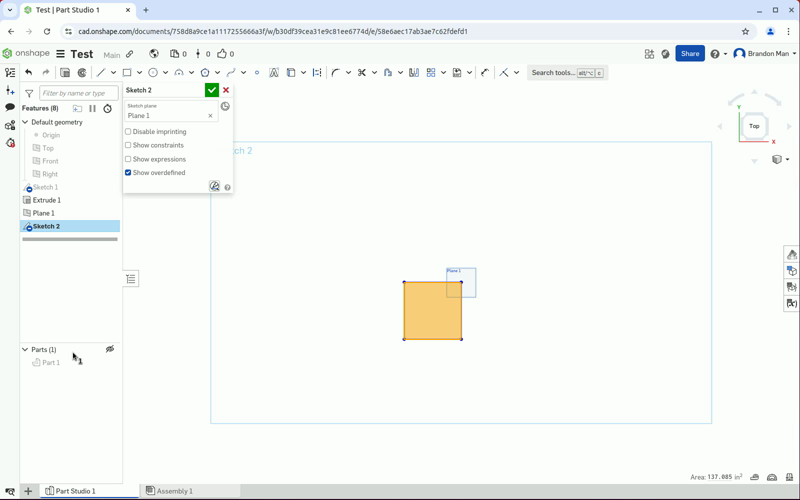
key(shift+y)
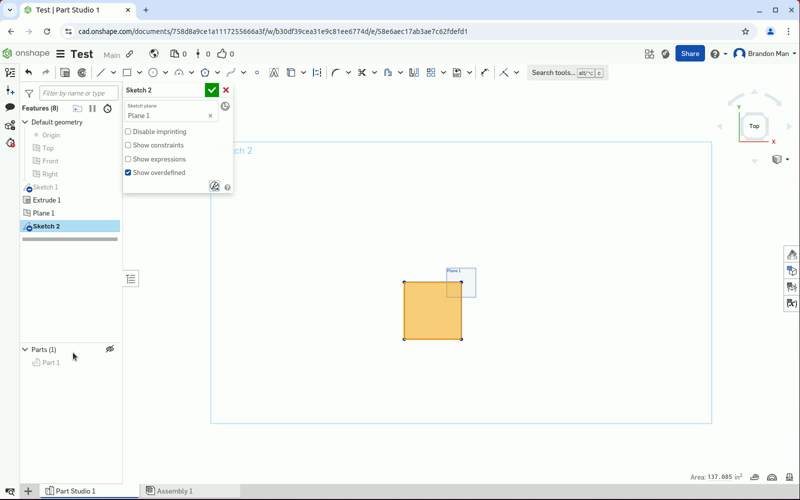
key(shift+e)
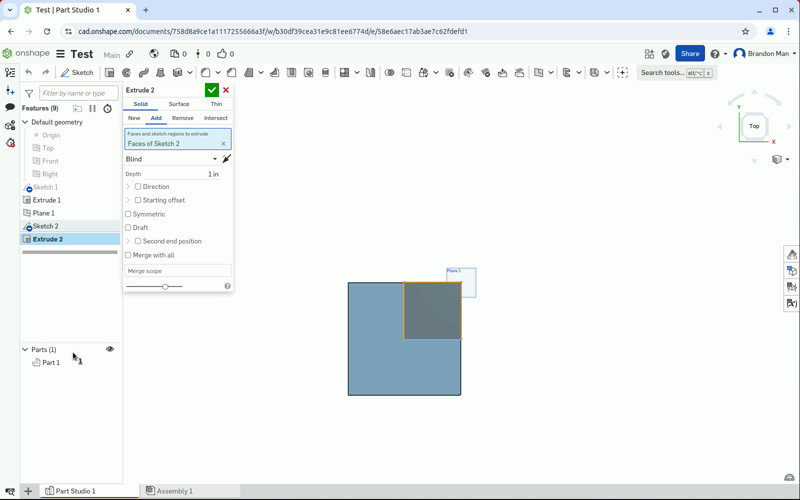
mouse_move(143, 106)
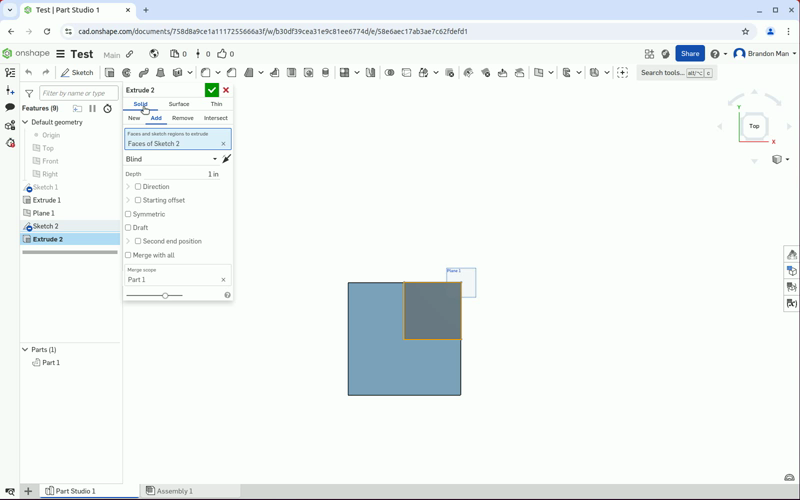
click(143, 106)
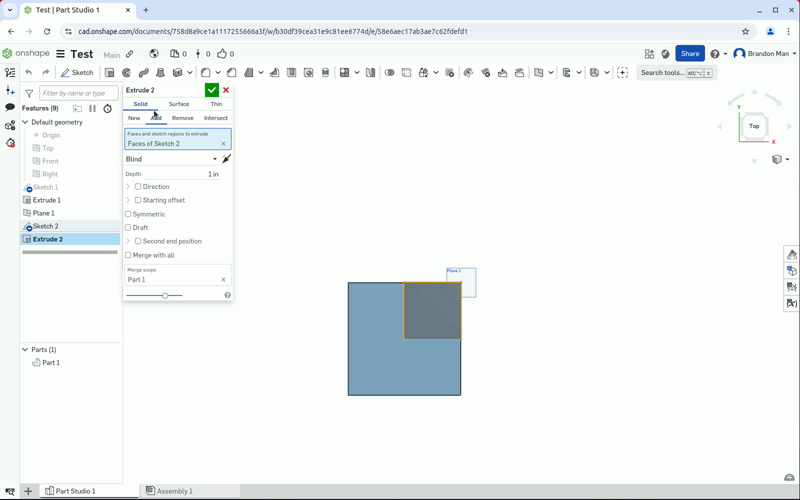
mouse_move(186, 120)
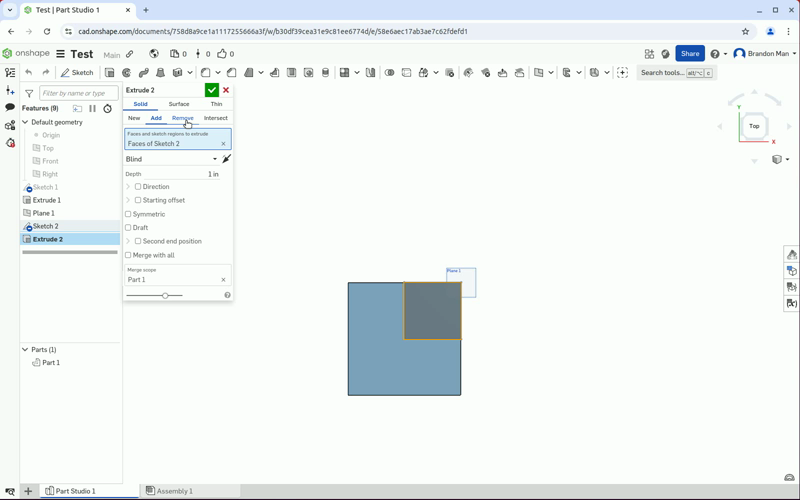
click(186, 120)
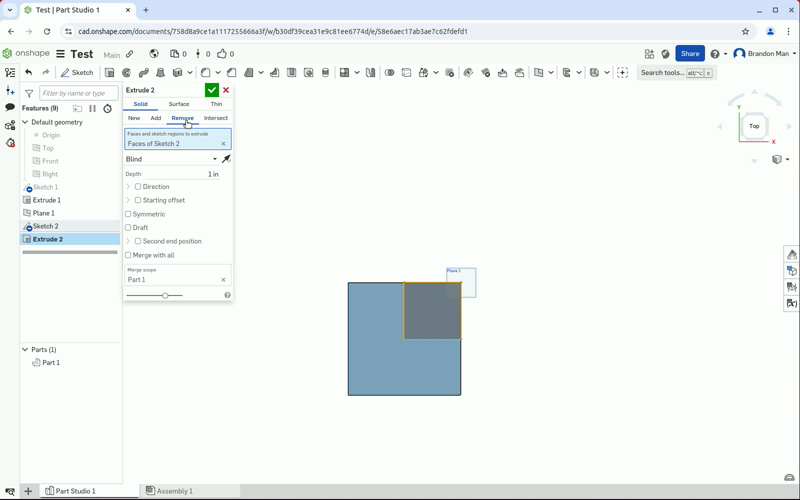
key(tab, 4)
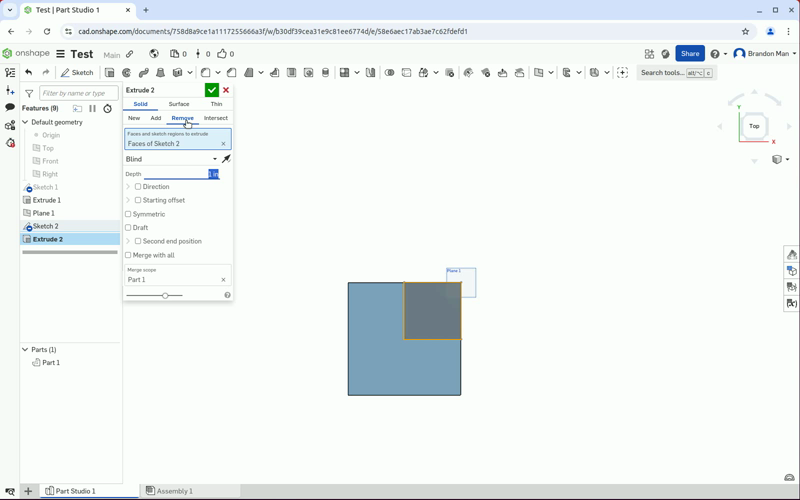
text(11.554)
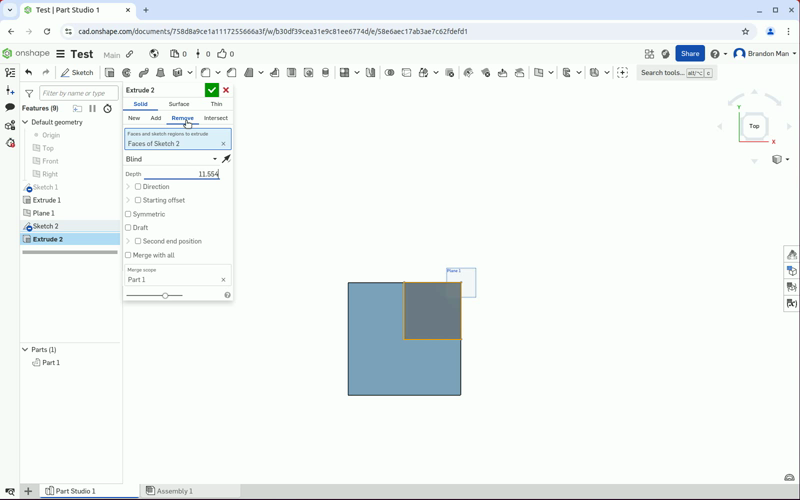
key(tab, 6)
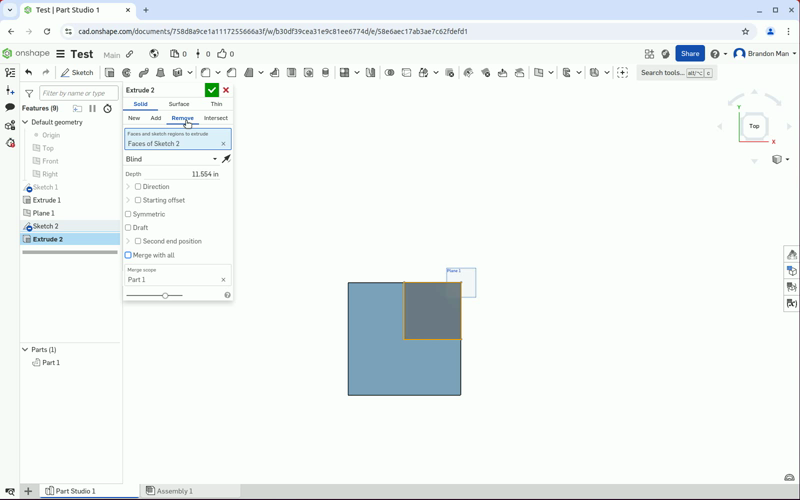
key(space)
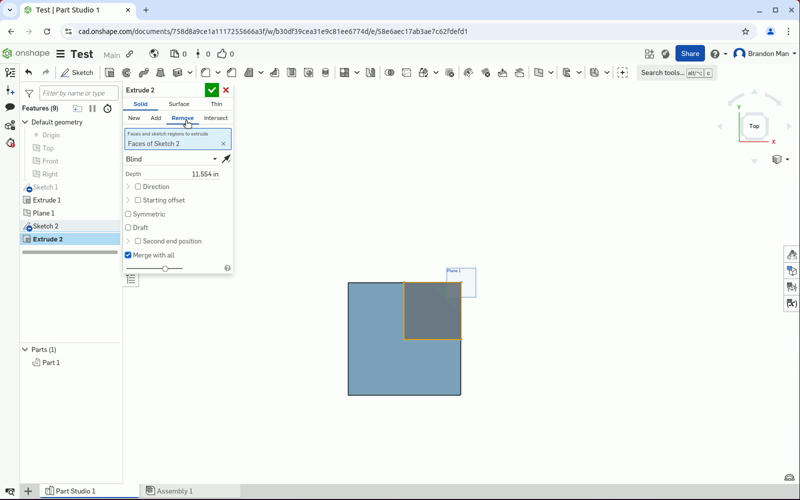
key(enter)
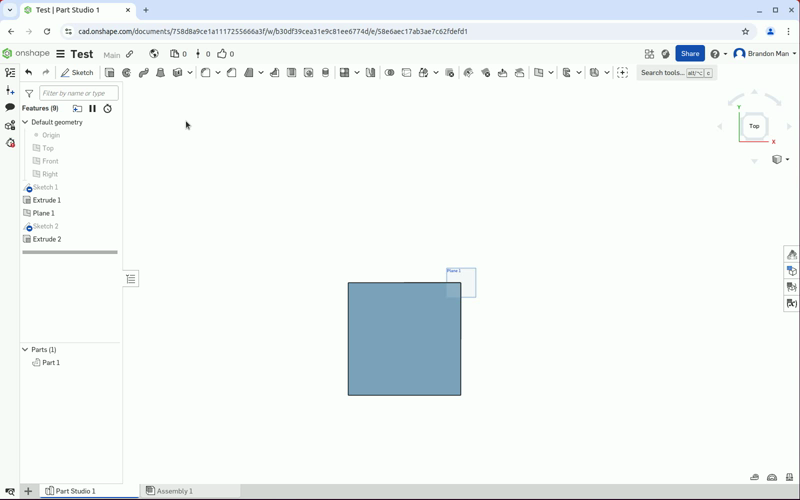
key(shift+h)
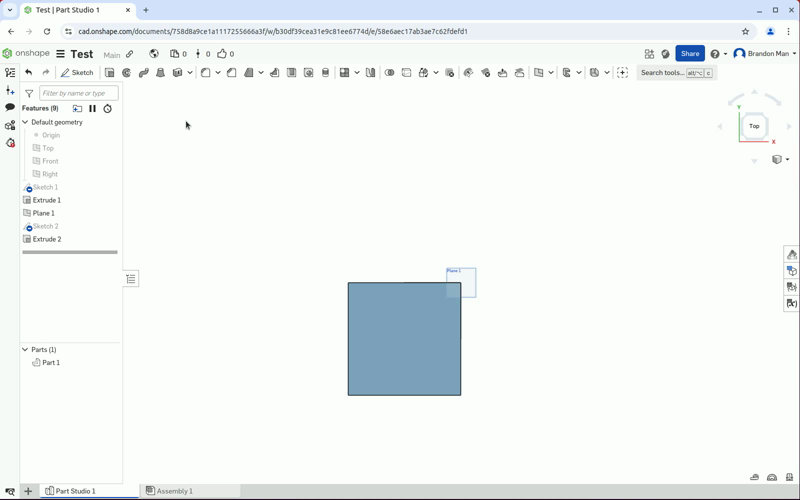
key(shift+h)
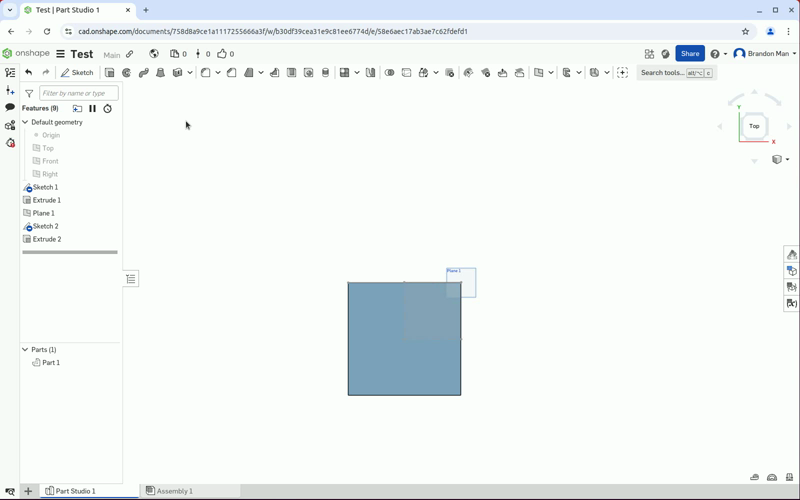
key(shift+7)
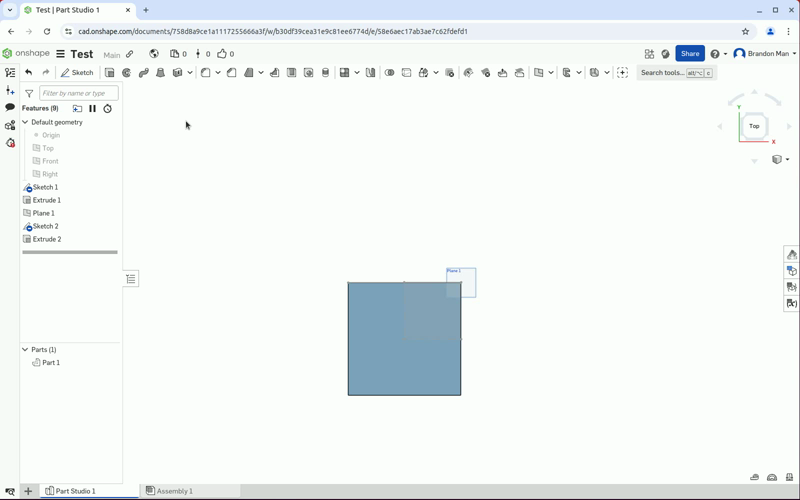
key(up, 3)
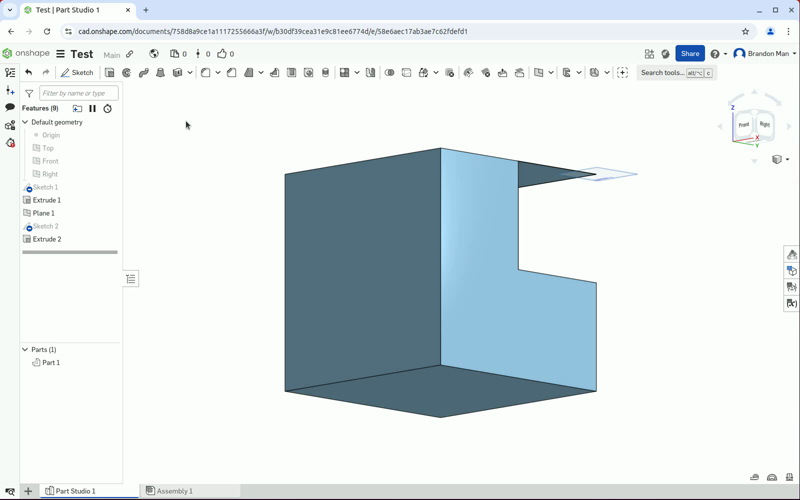
key(left, 3)
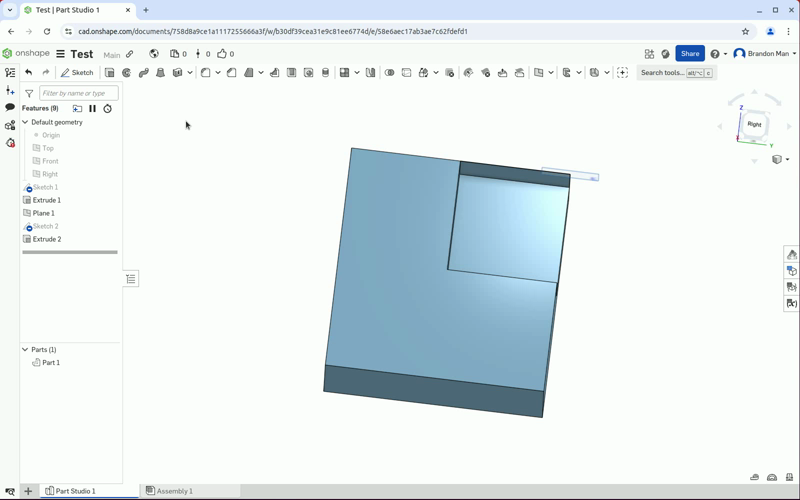
key(right, 3)
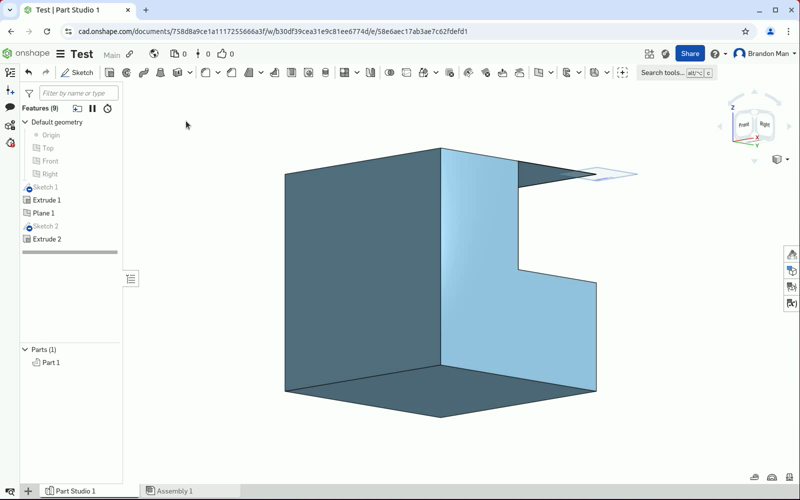
key(down, 3)
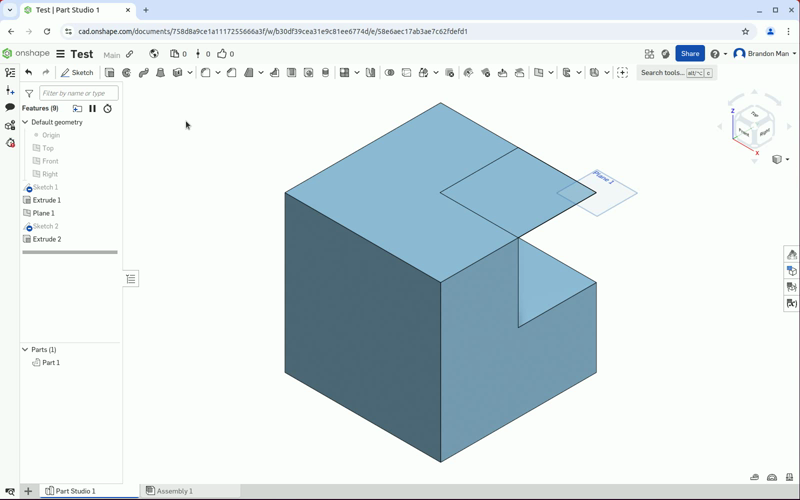
mouse_move(73, 189)
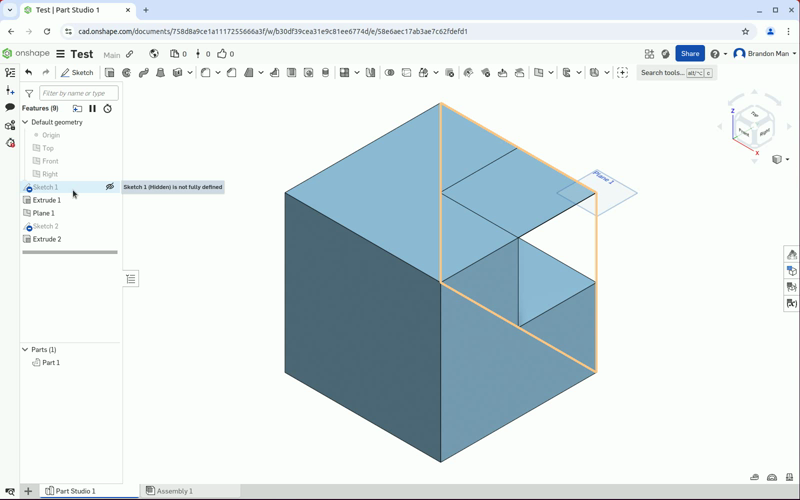
click(73, 189)